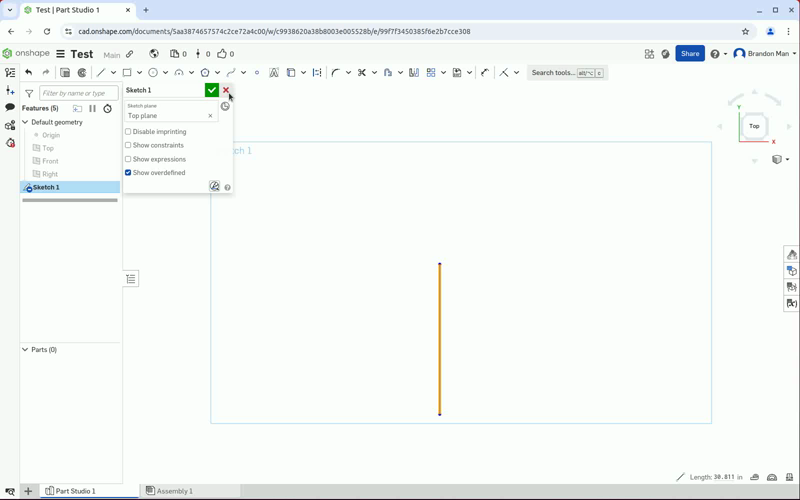
key(shift+h)
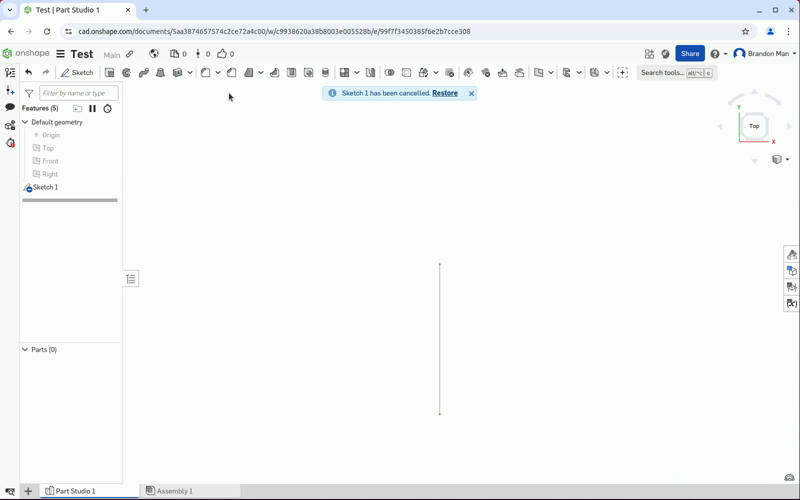
key(shift+s)
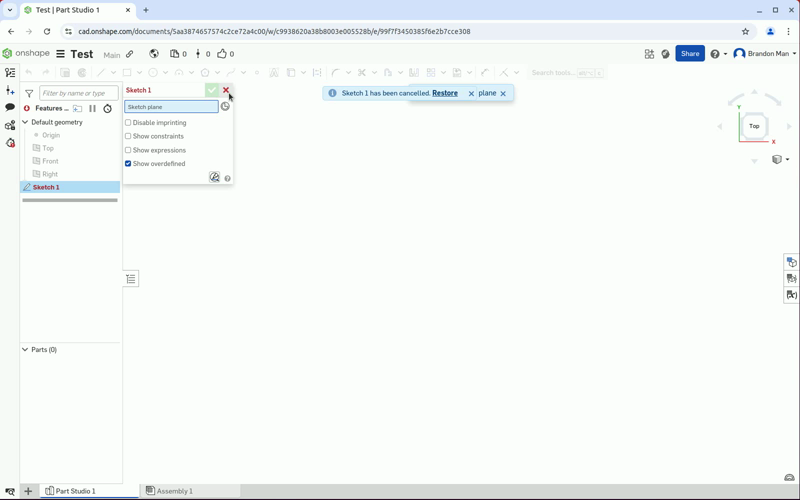
mouse_move(73, 150)
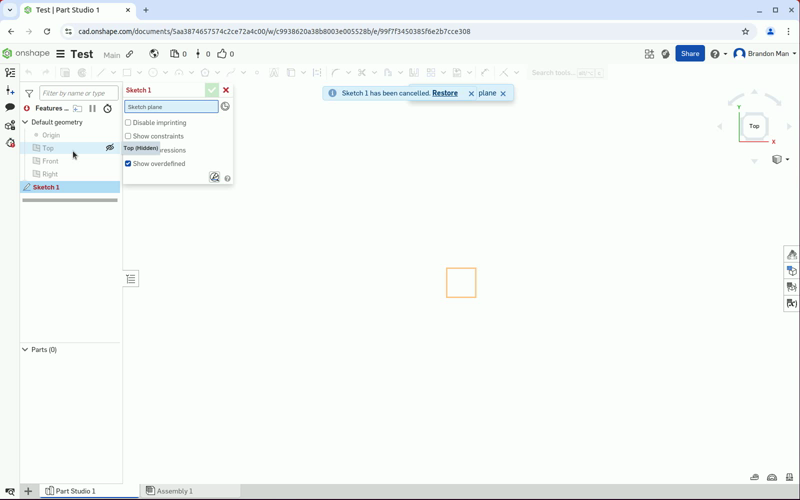
click(73, 150)
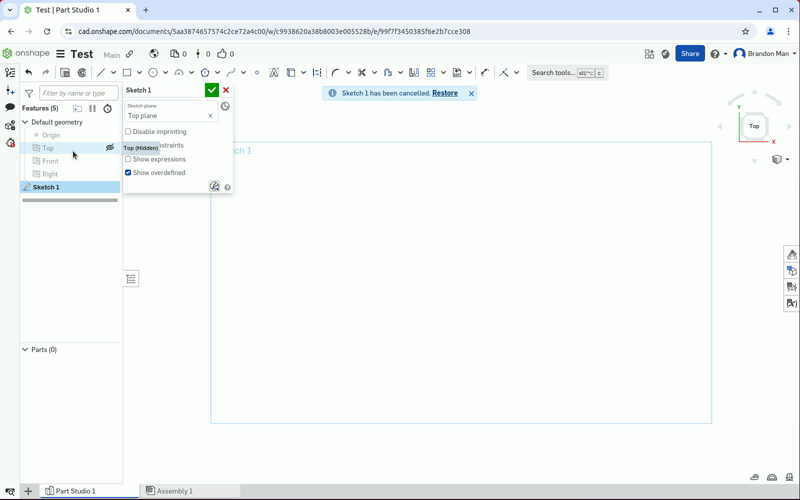
mouse_move(73, 352)
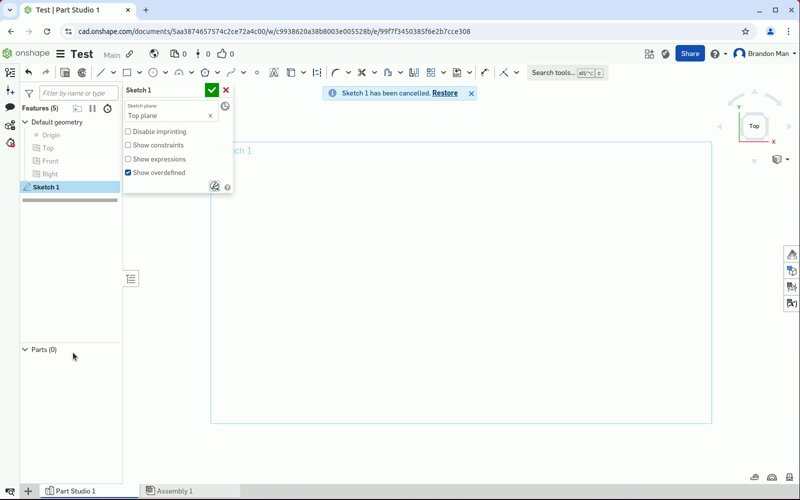
key(y)
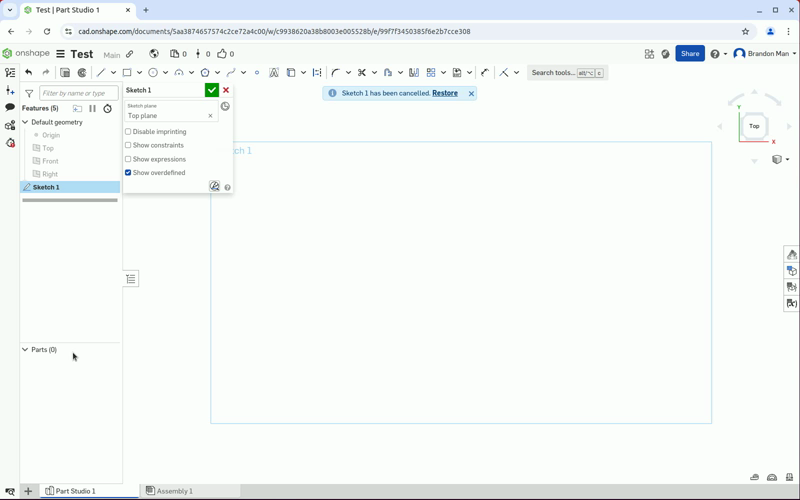
key(c)
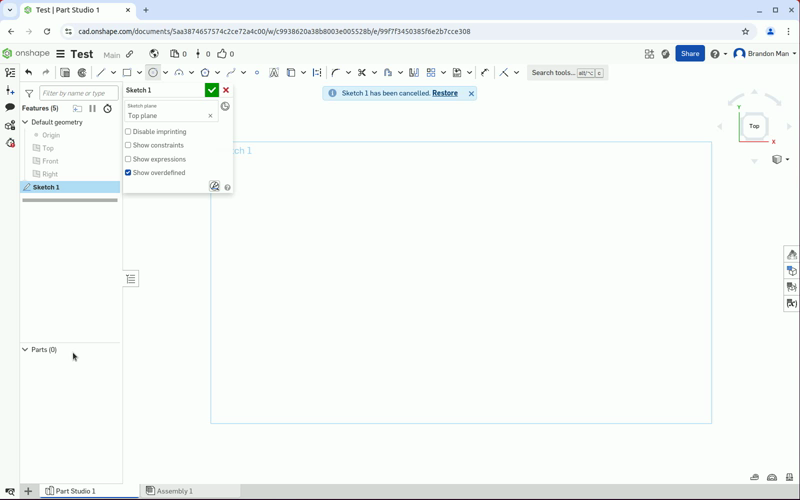
key_down(shift)
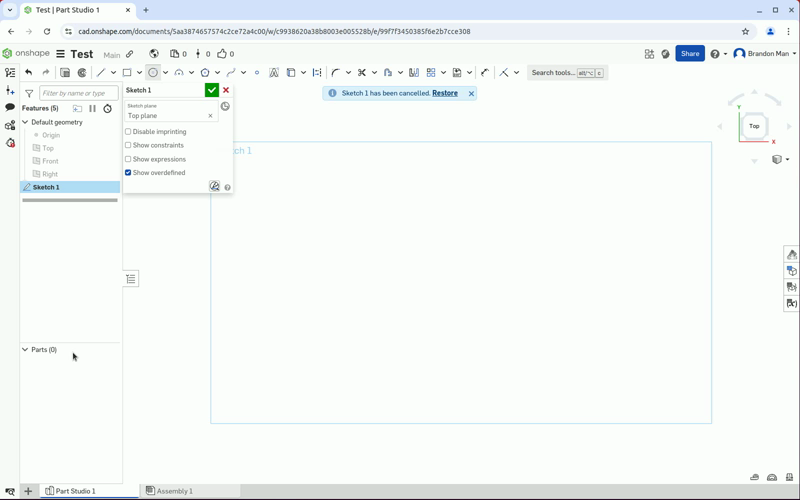
mouse_move(461, 282)
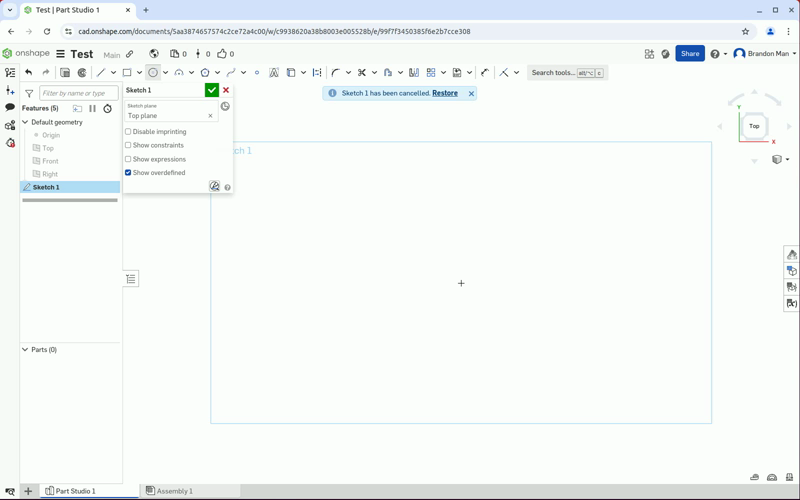
click(461, 282)
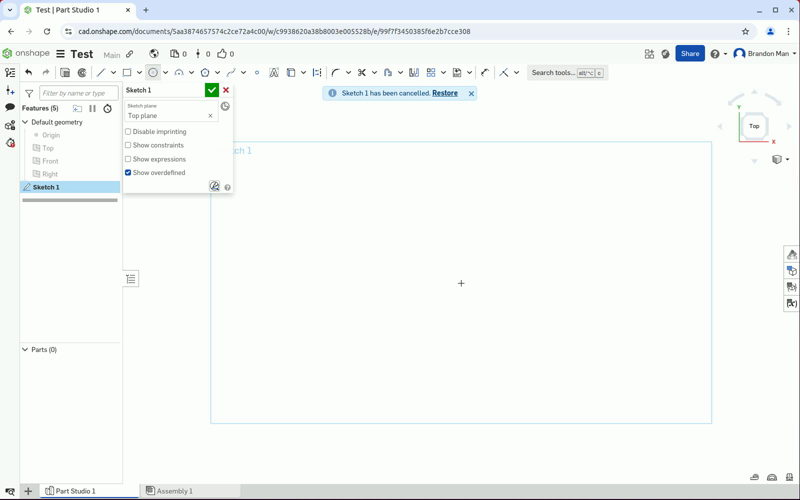
key_up(shift)
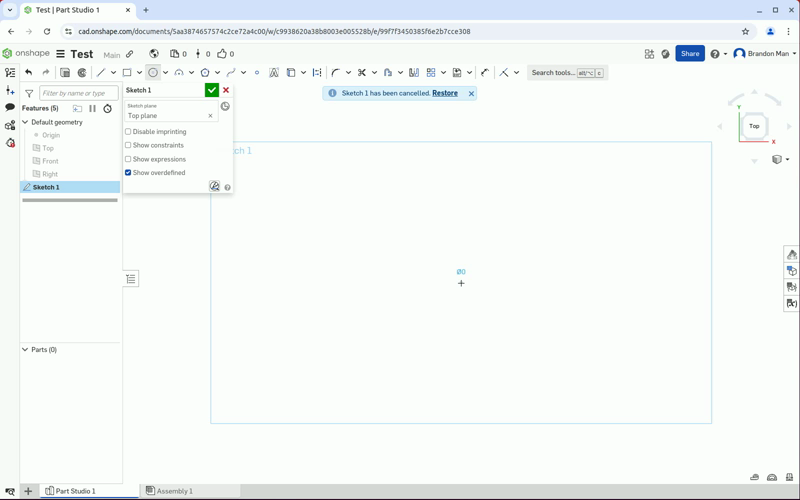
mouse_move(499, 282)
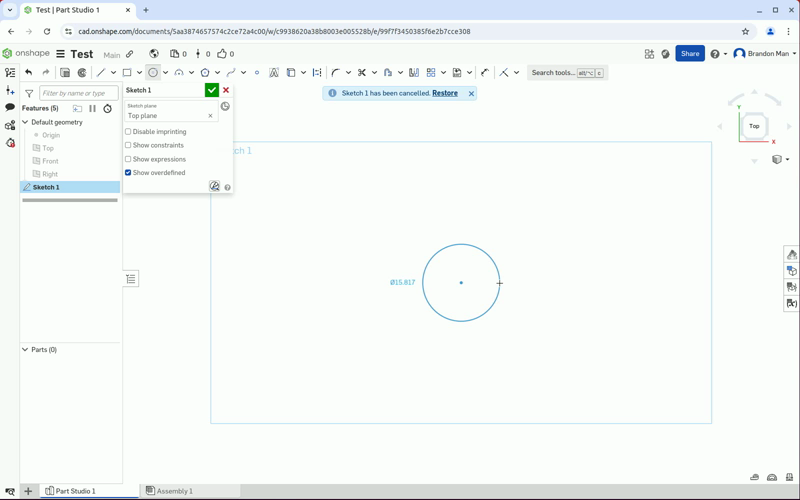
click(499, 282)
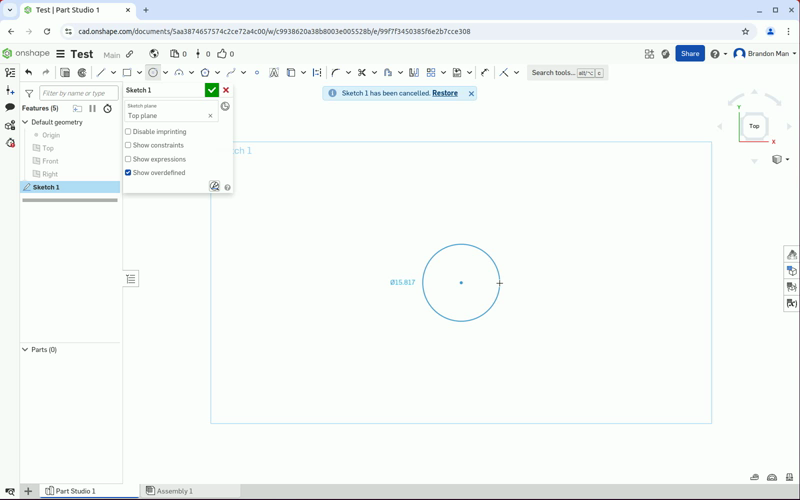
key(esc)
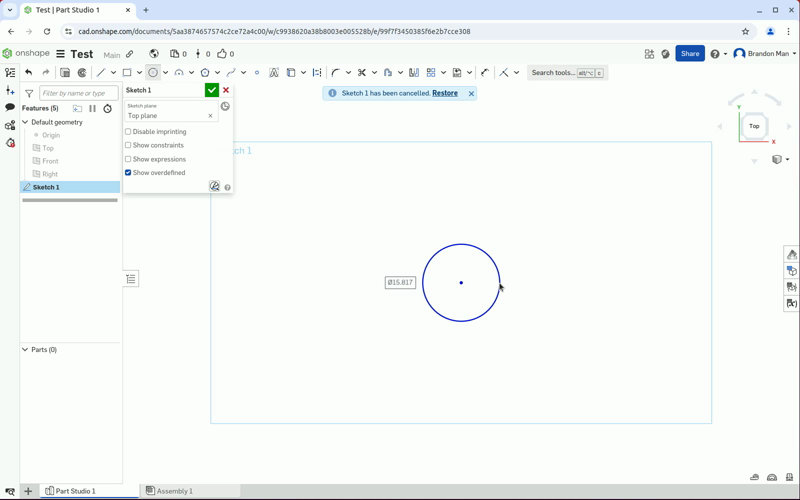
key(c)
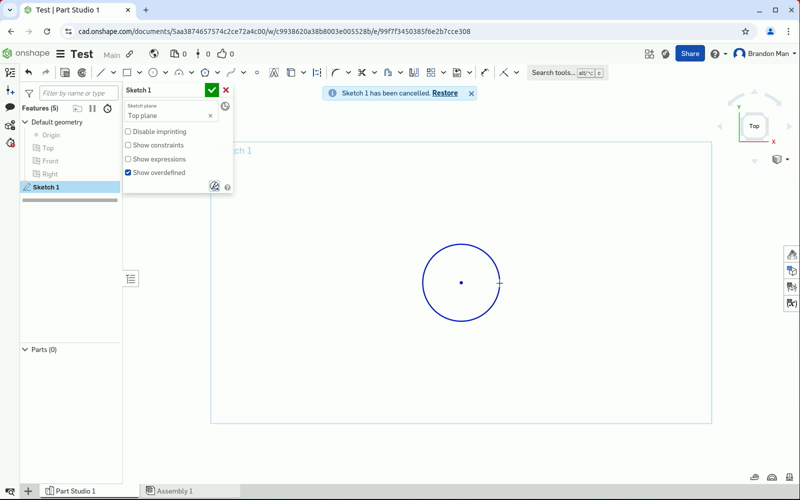
key_down(shift)
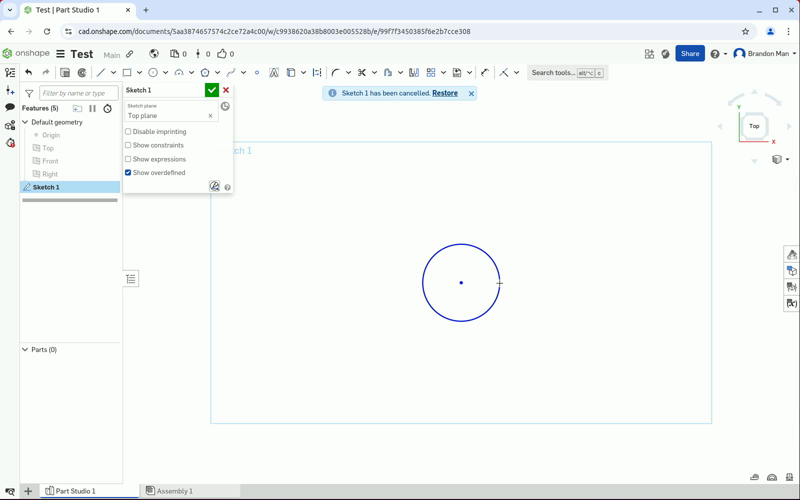
mouse_move(461, 282)
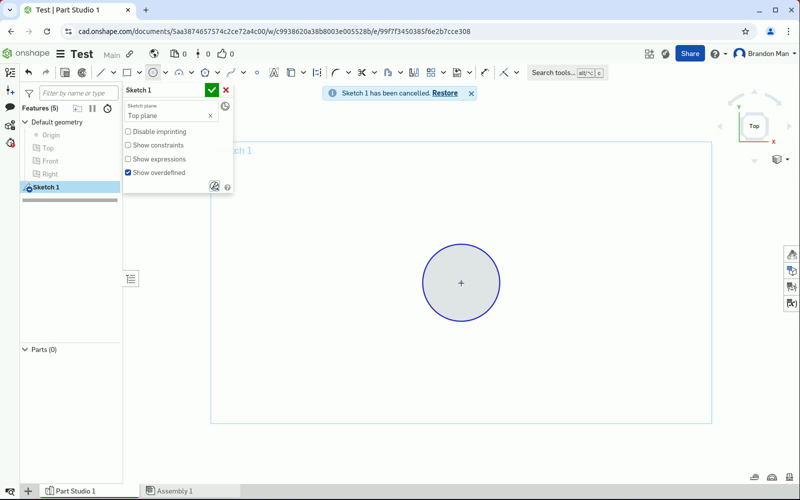
click(461, 282)
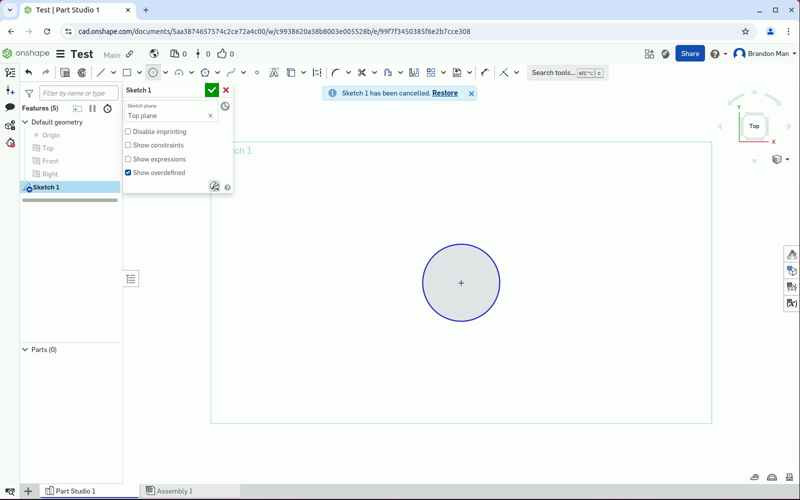
key_up(shift)
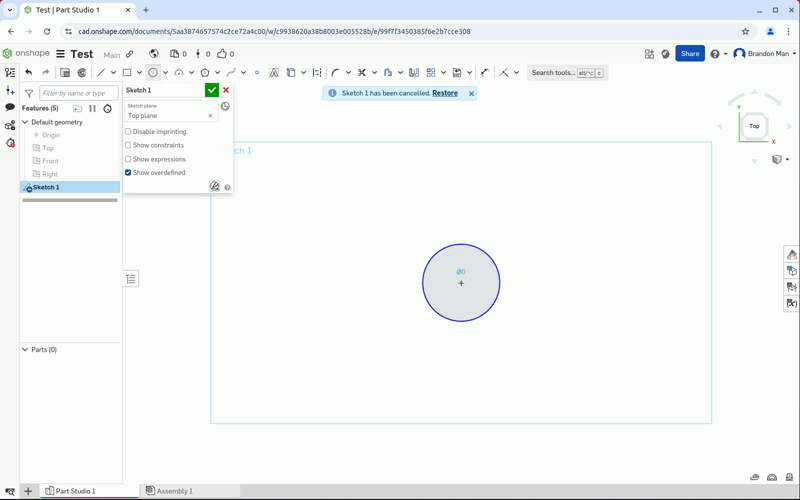
mouse_move(472, 282)
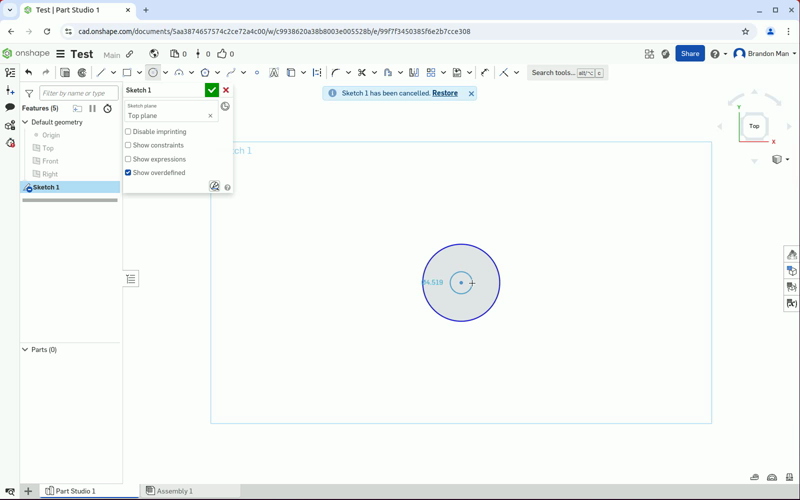
click(472, 282)
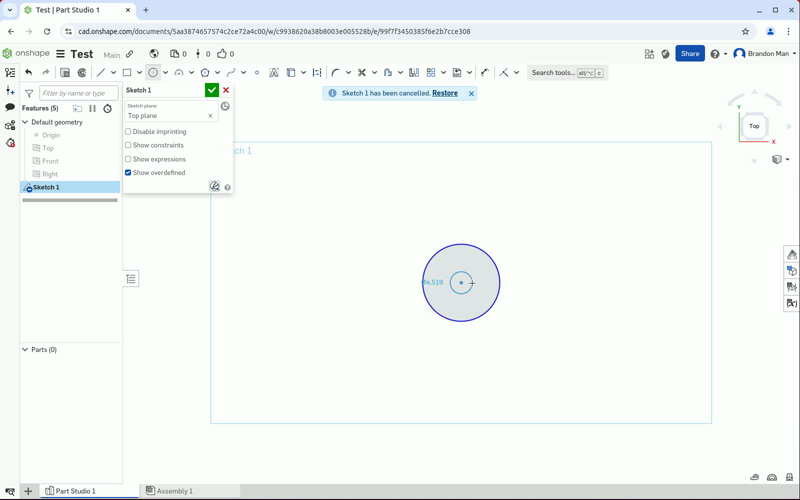
key(esc)
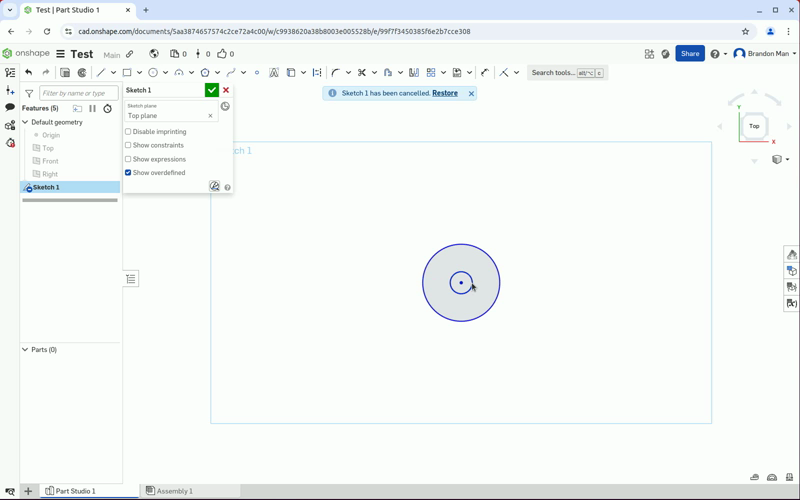
mouse_move(449, 253)
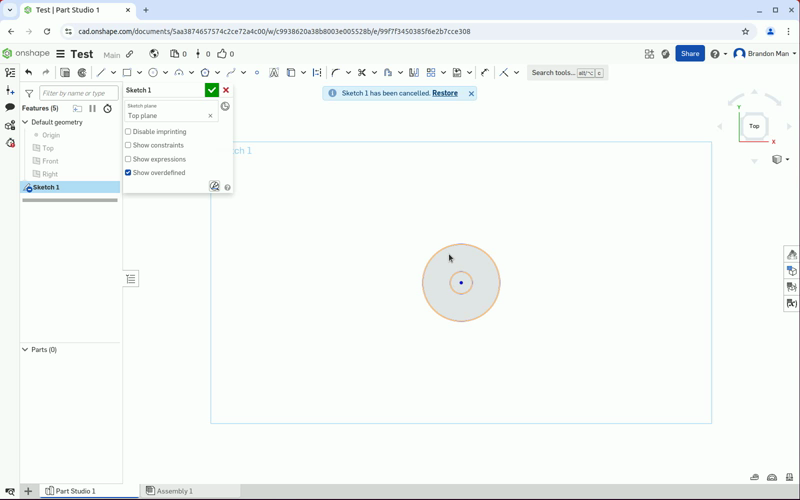
click(449, 253)
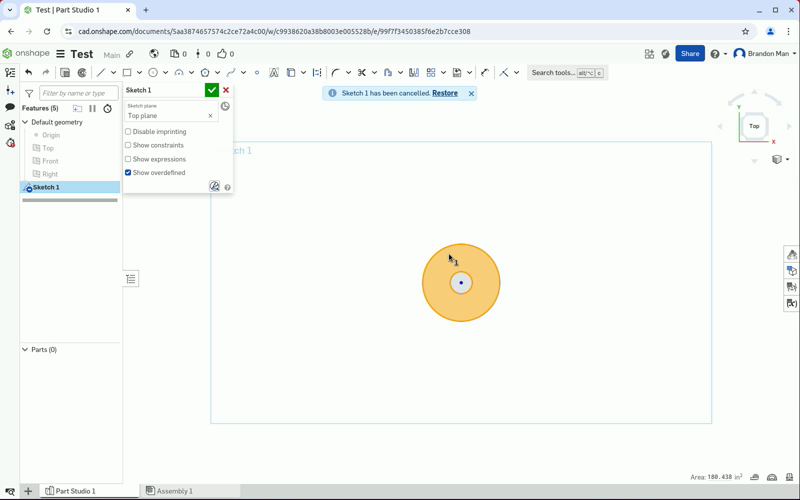
mouse_move(73, 352)
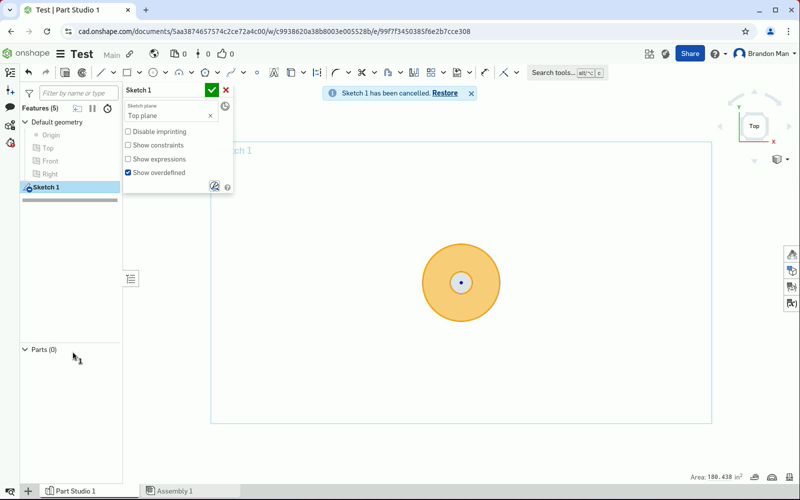
key(shift+y)
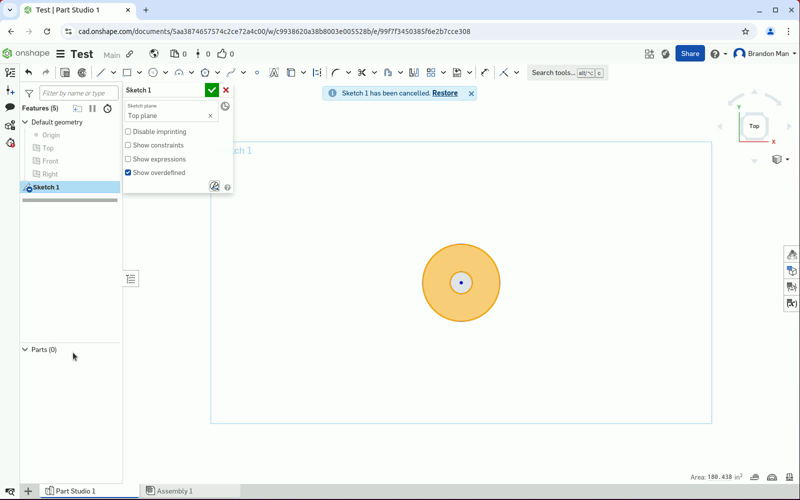
key(shift+e)
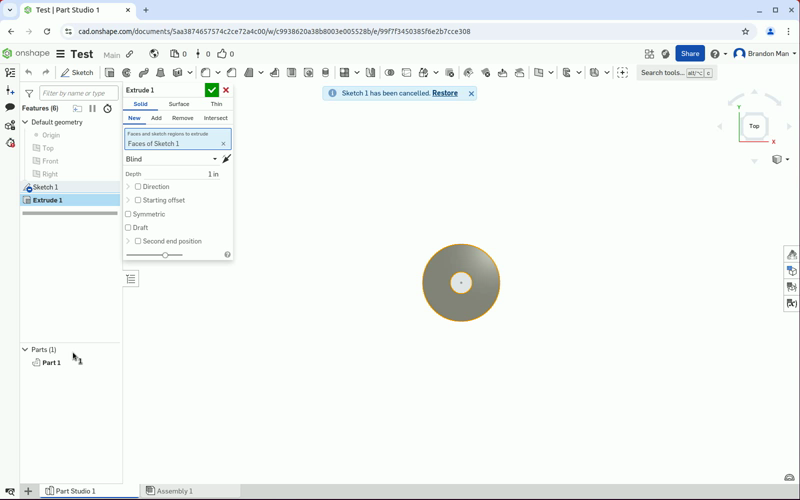
mouse_move(143, 106)
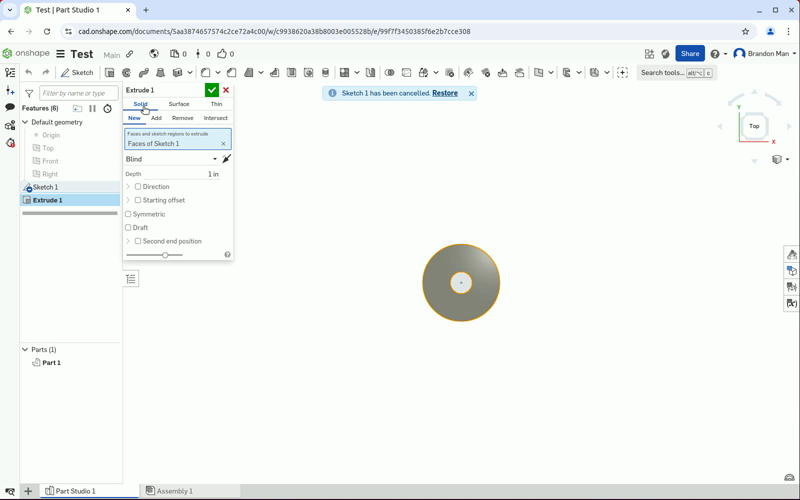
click(143, 106)
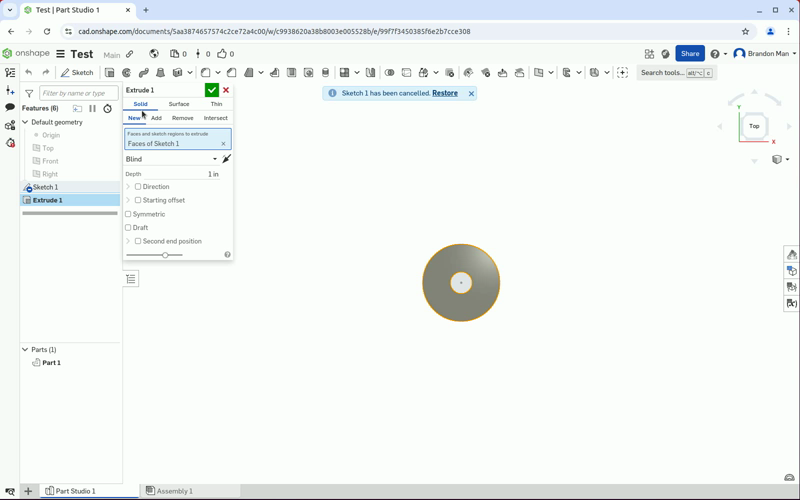
mouse_move(137, 120)
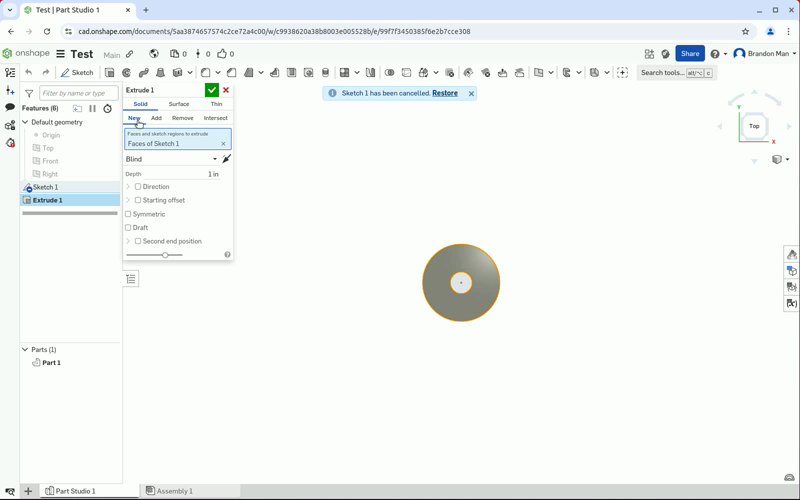
click(137, 120)
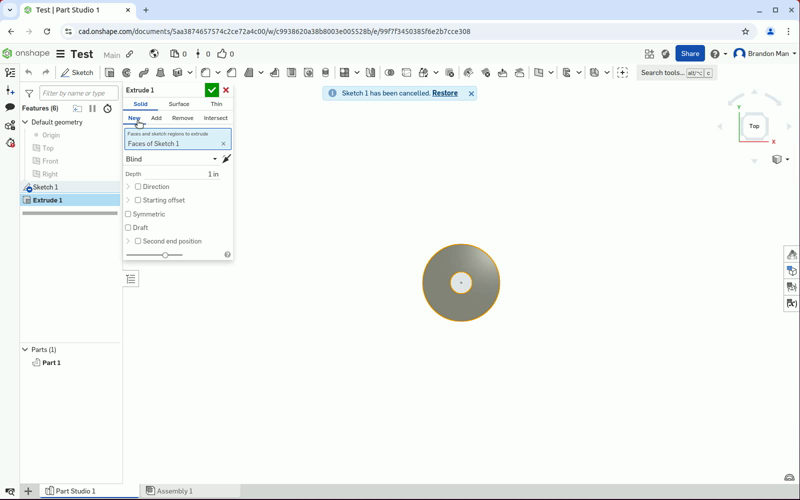
key(tab, 4)
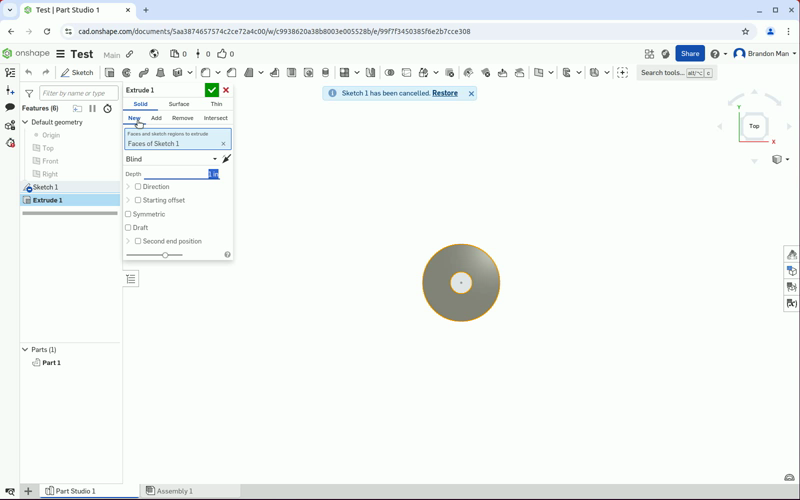
text(23.108)
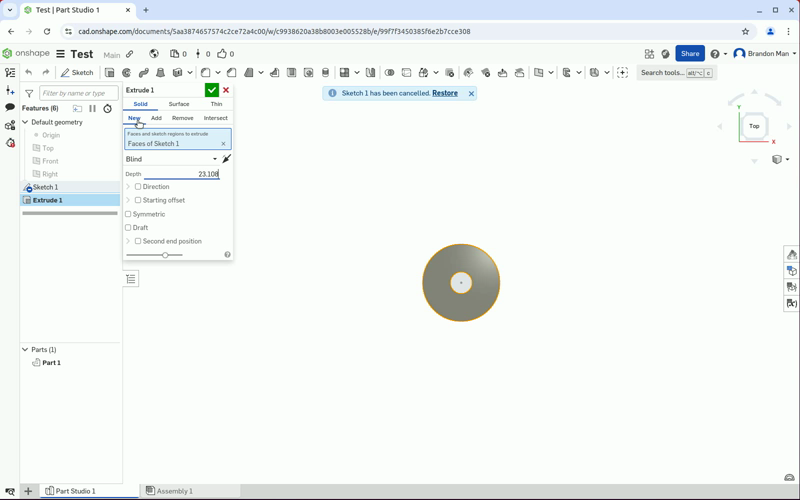
key(enter)
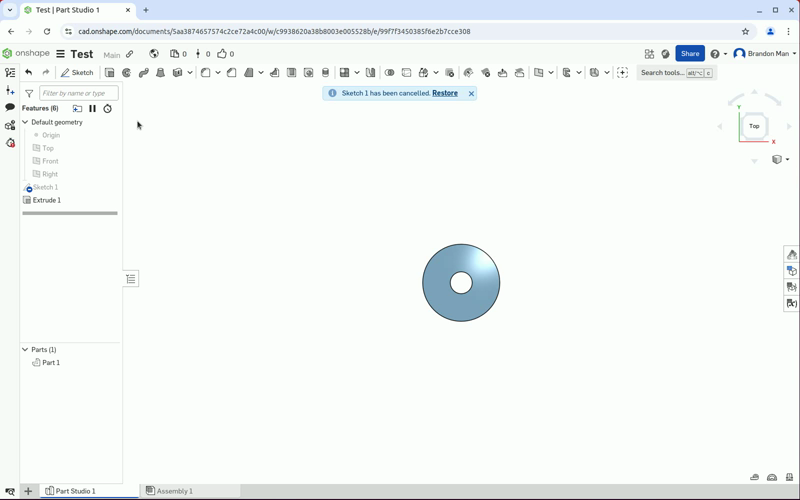
key(shift+h)
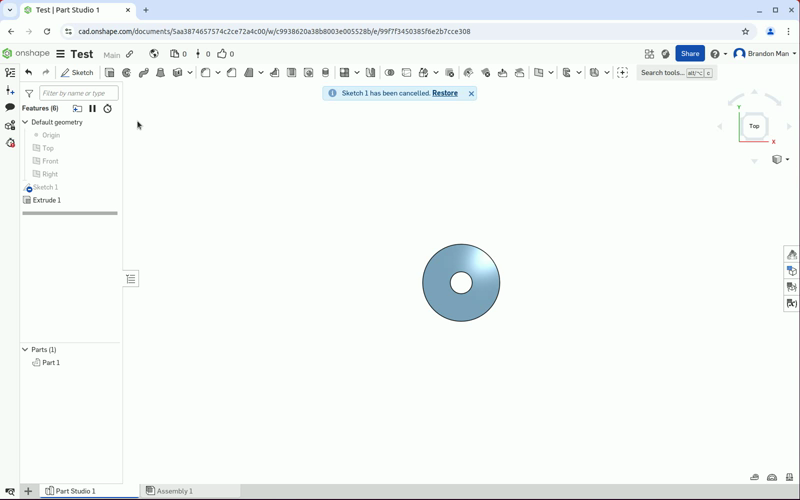
key(shift+h)
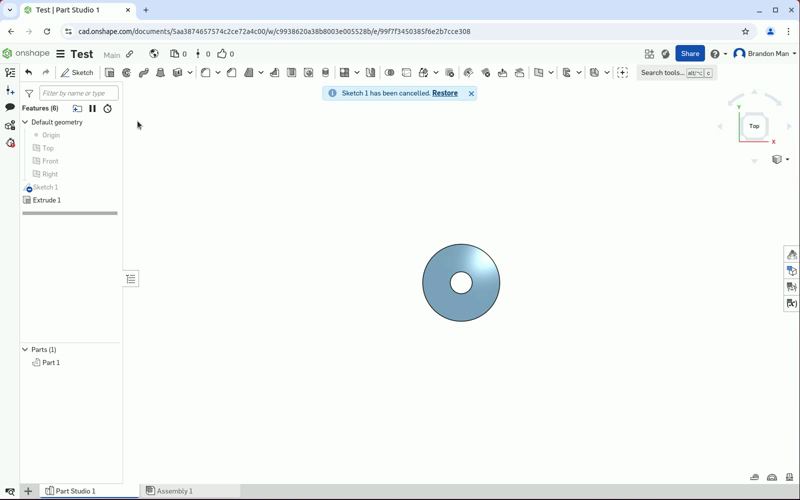
mouse_move(73, 189)
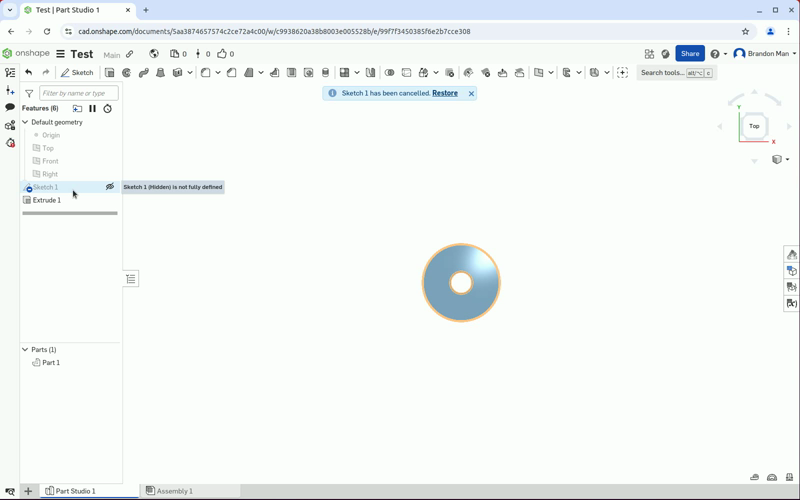
click(73, 189)
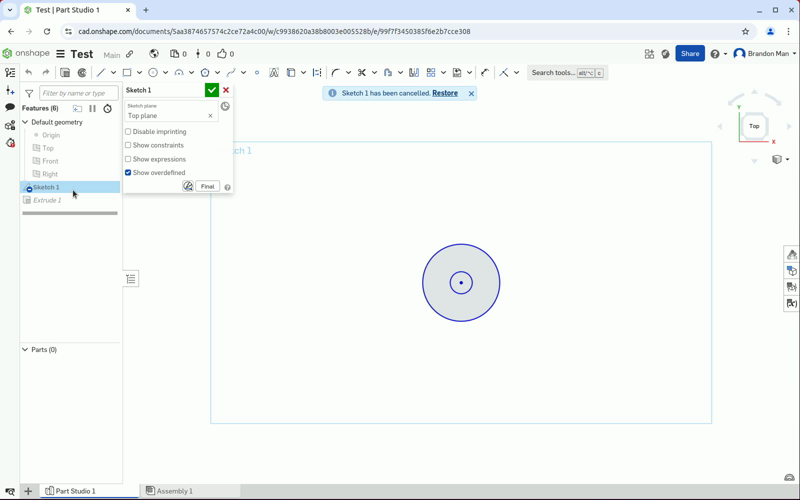
mouse_move(229, 92)
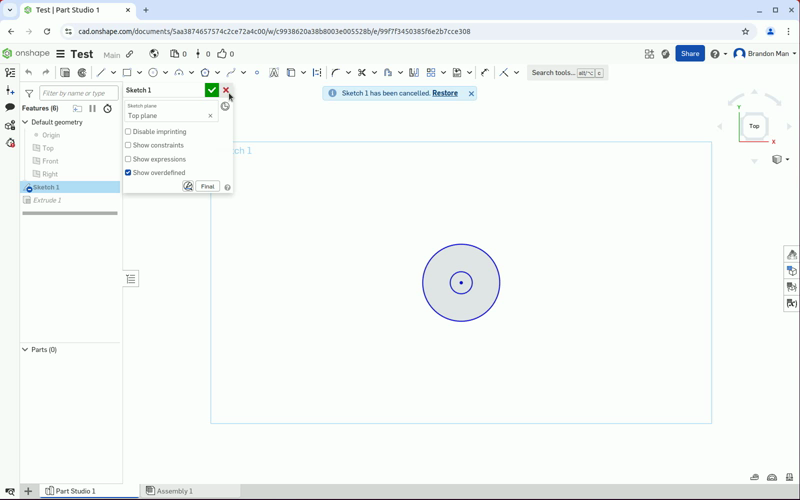
click(229, 92)
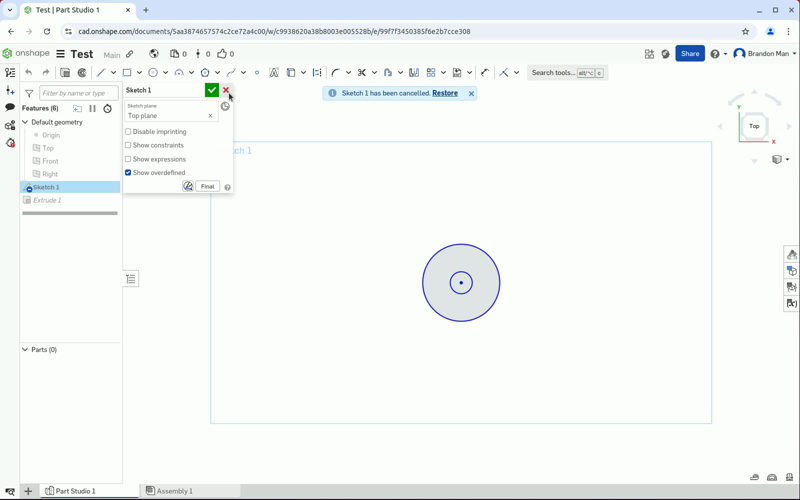
key(shift+s)
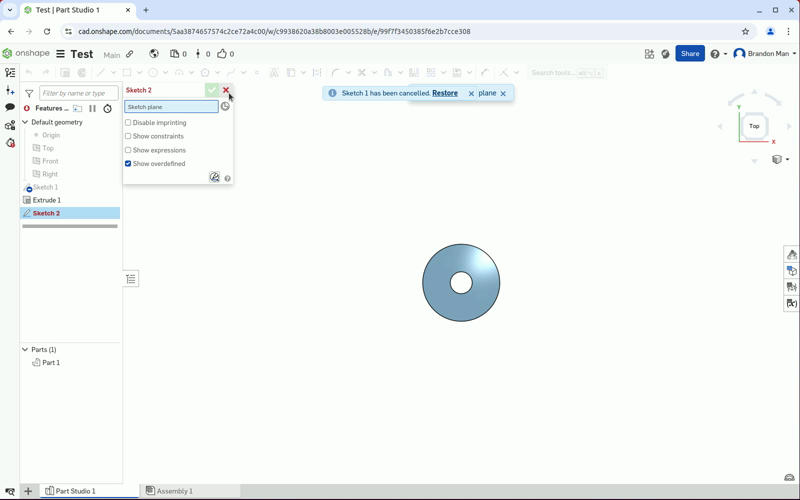
mouse_move(73, 150)
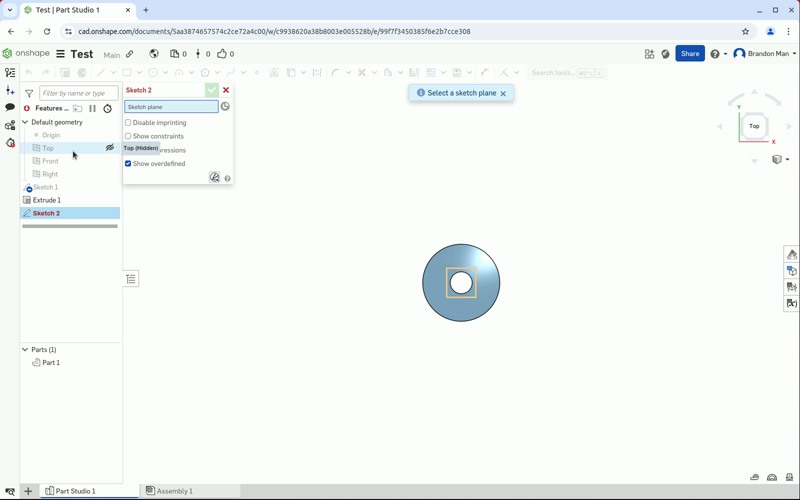
click(73, 150)
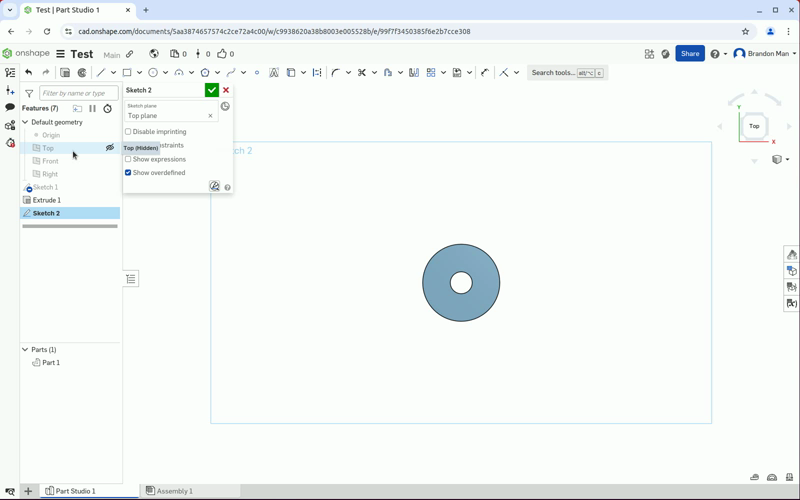
mouse_move(73, 352)
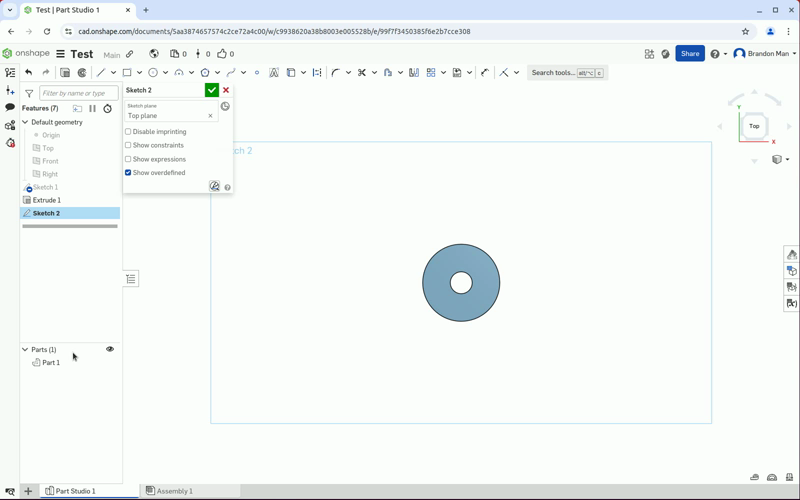
key(y)
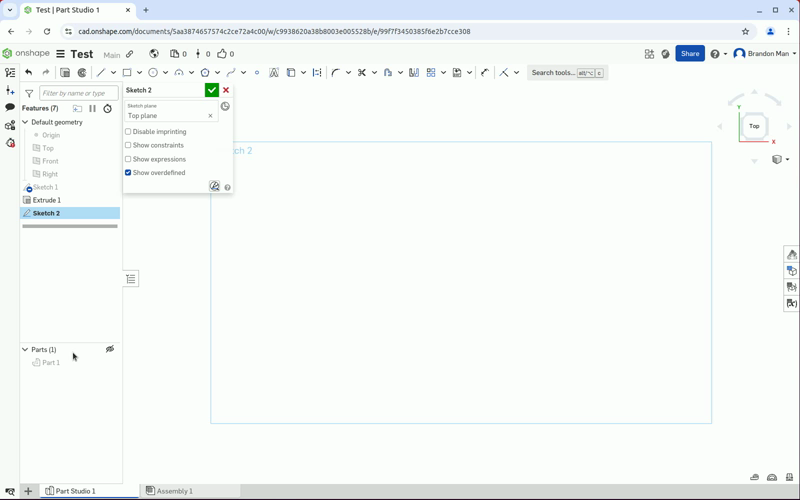
key(c)
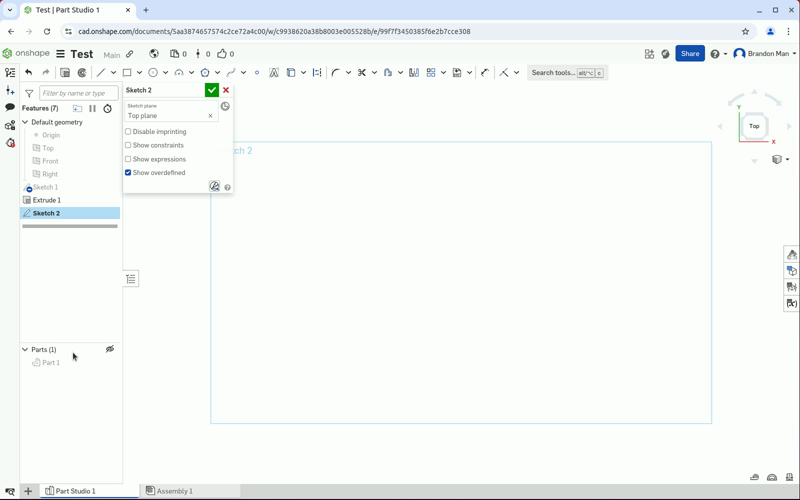
key_down(shift)
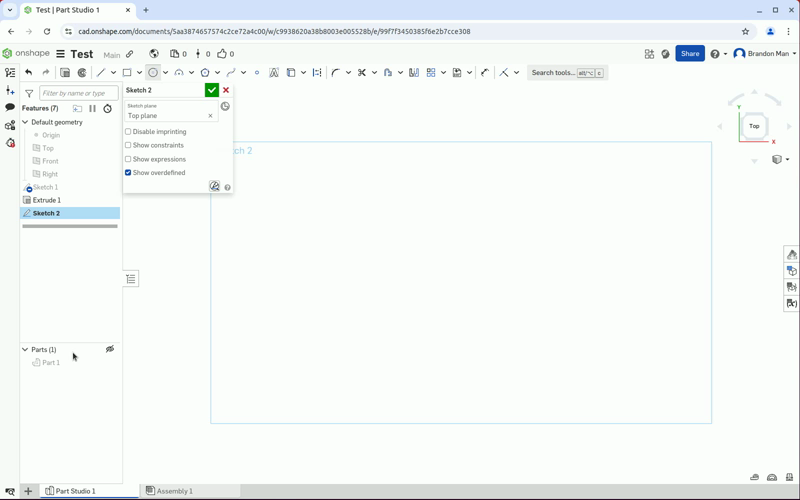
mouse_move(460, 282)
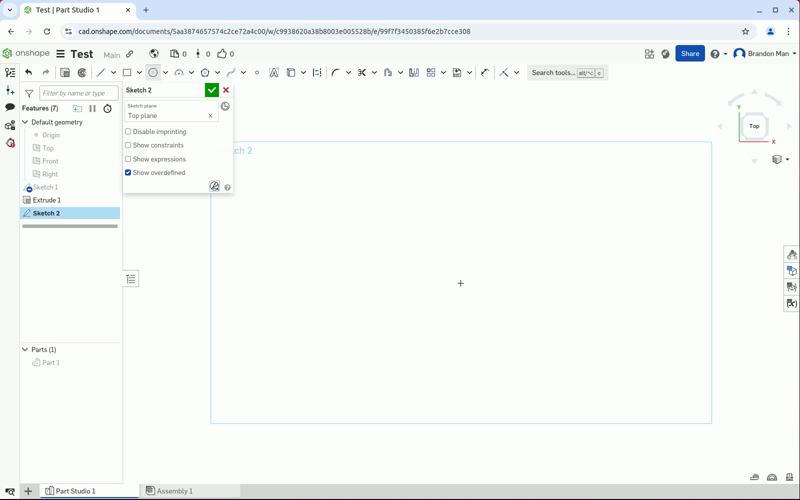
click(460, 282)
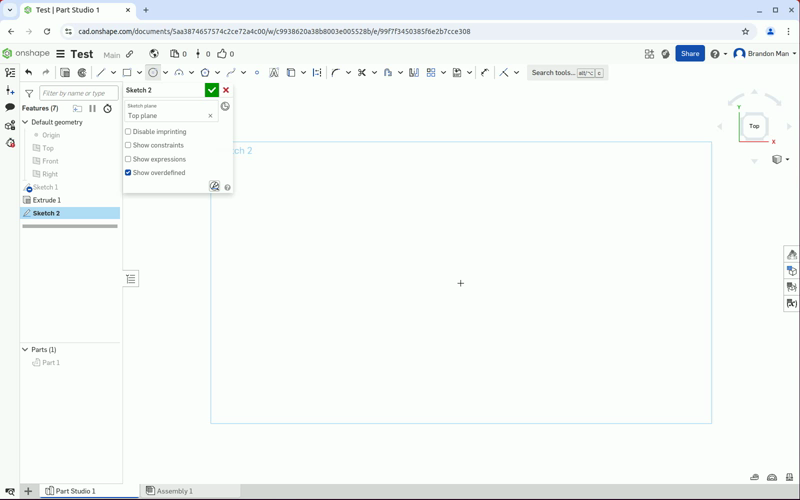
key_up(shift)
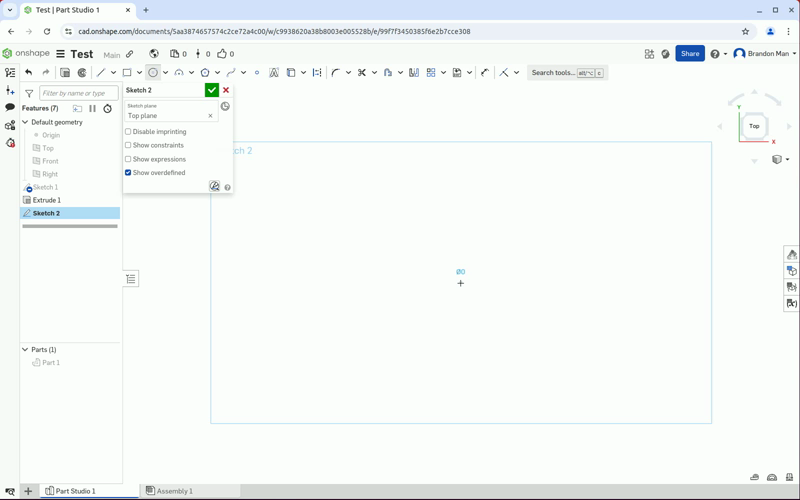
mouse_move(472, 282)
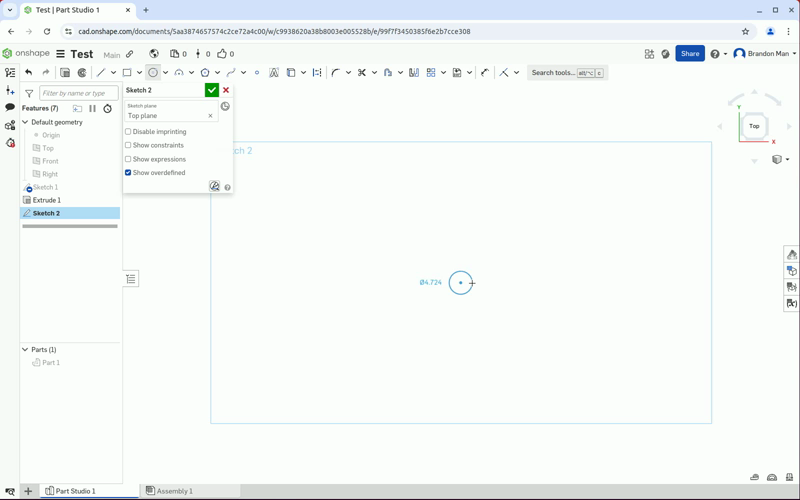
click(472, 282)
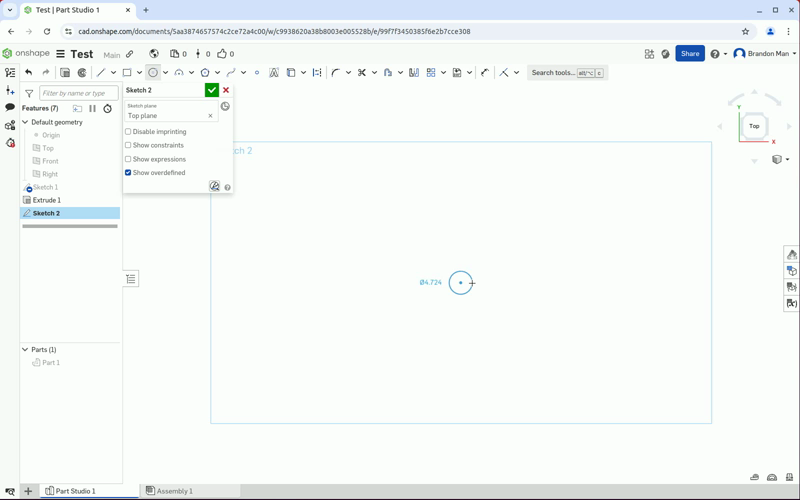
key(esc)
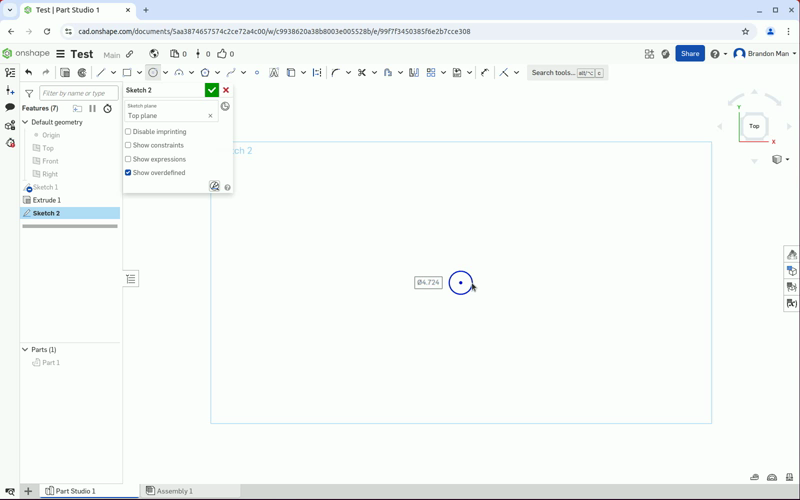
mouse_move(465, 289)
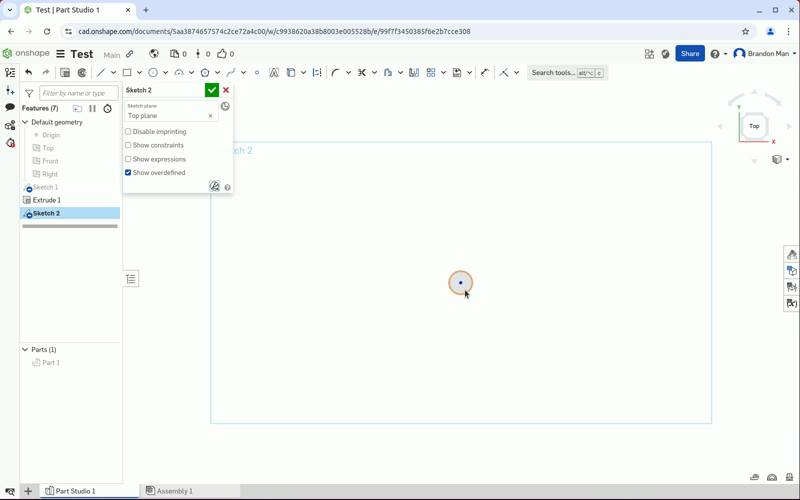
scroll(6)
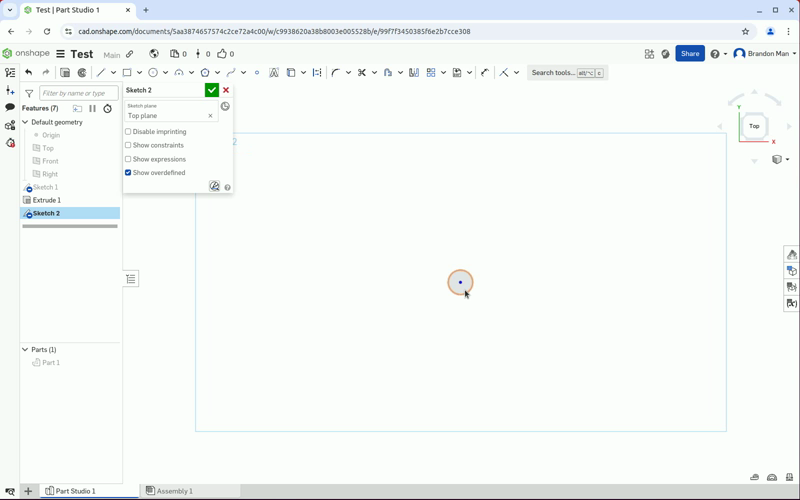
scroll(6)
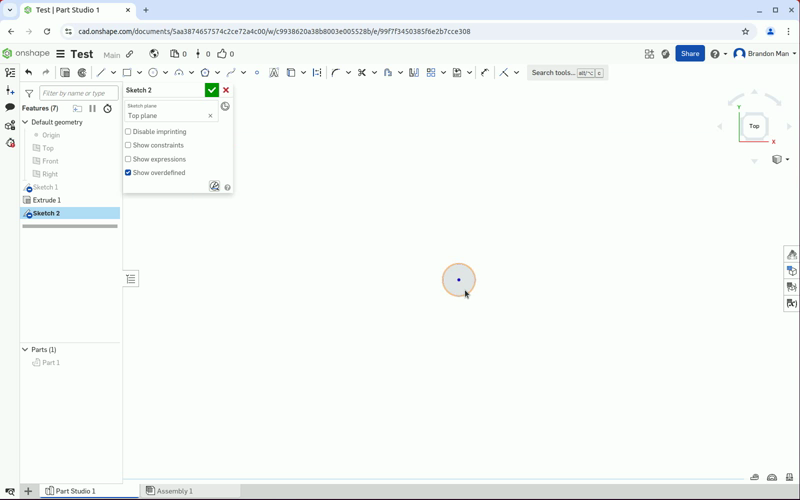
scroll(6)
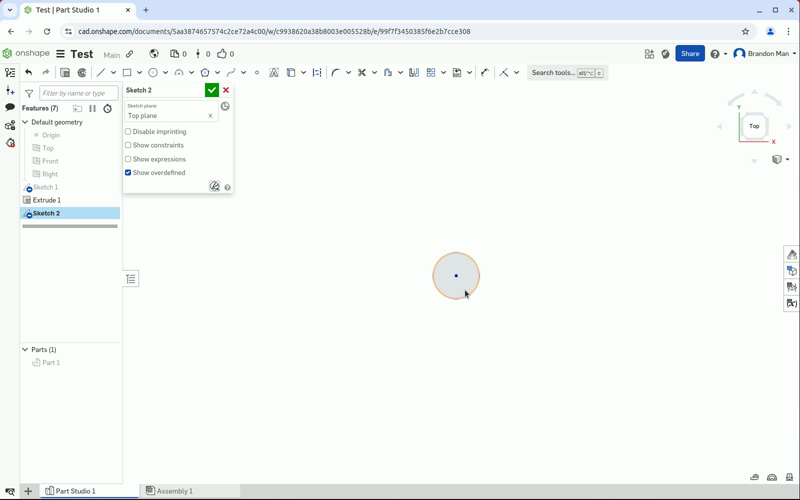
scroll(6)
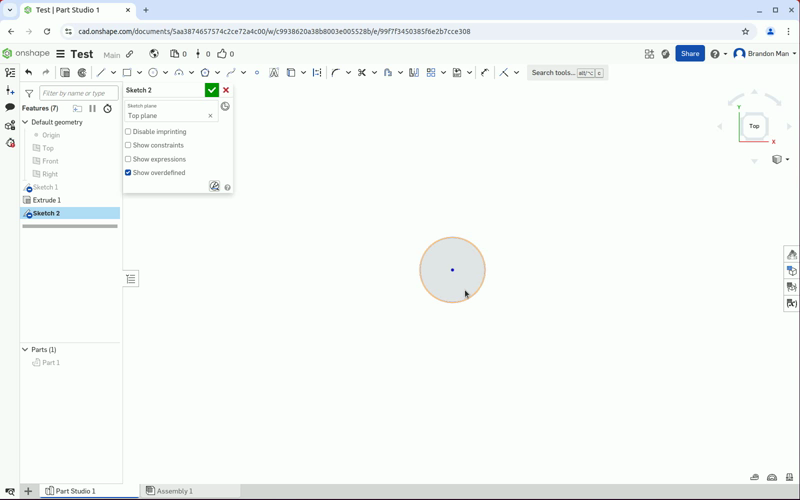
scroll(6)
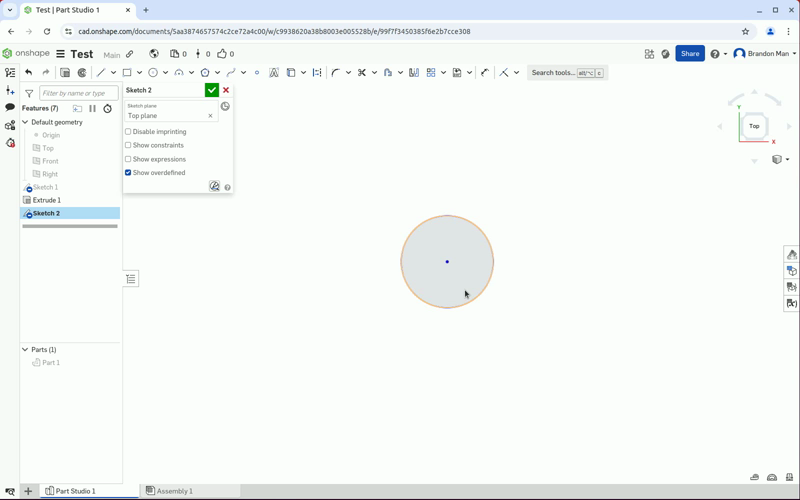
scroll(6)
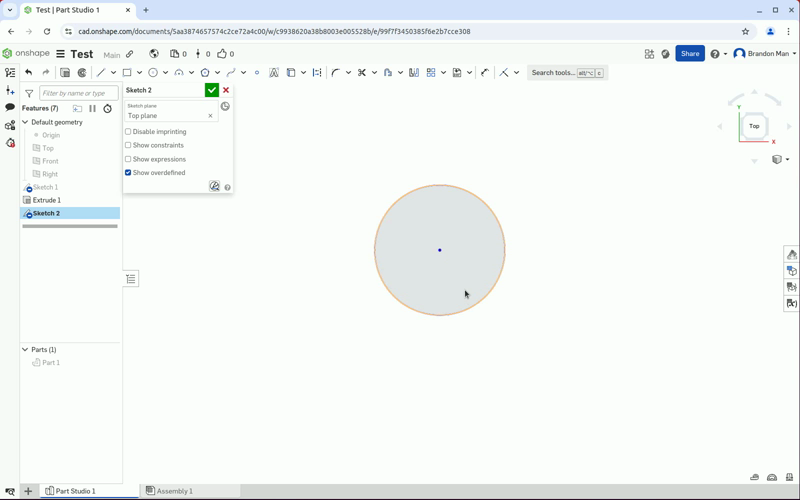
scroll(6)
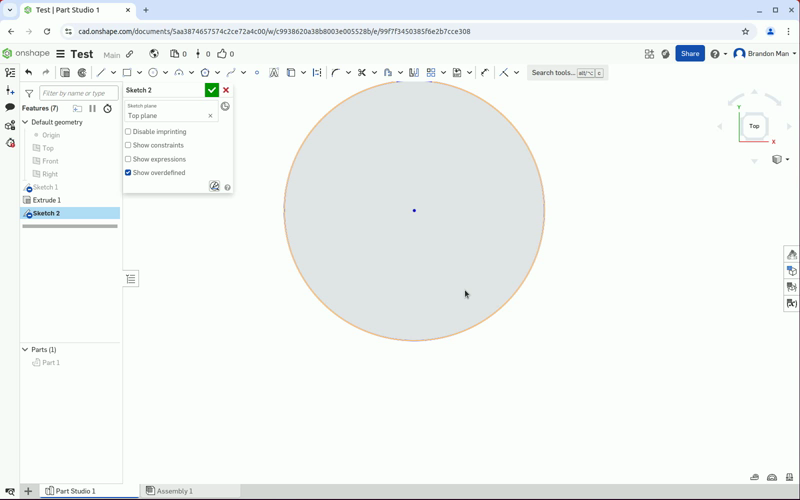
click(465, 289)
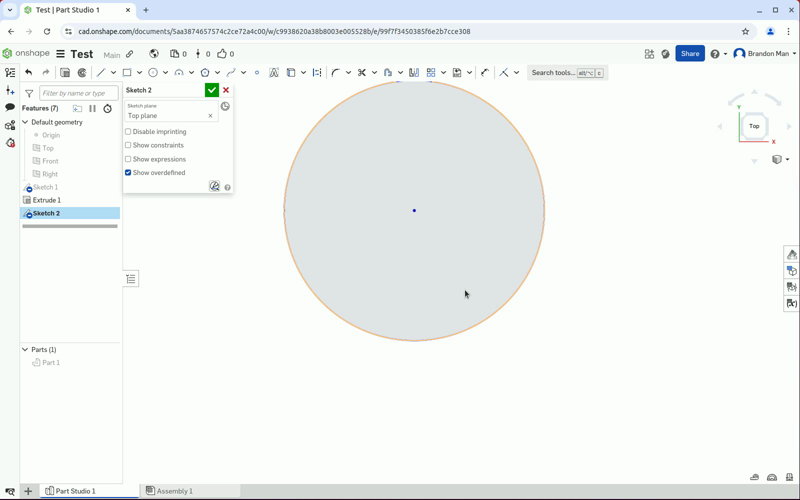
scroll(-6)
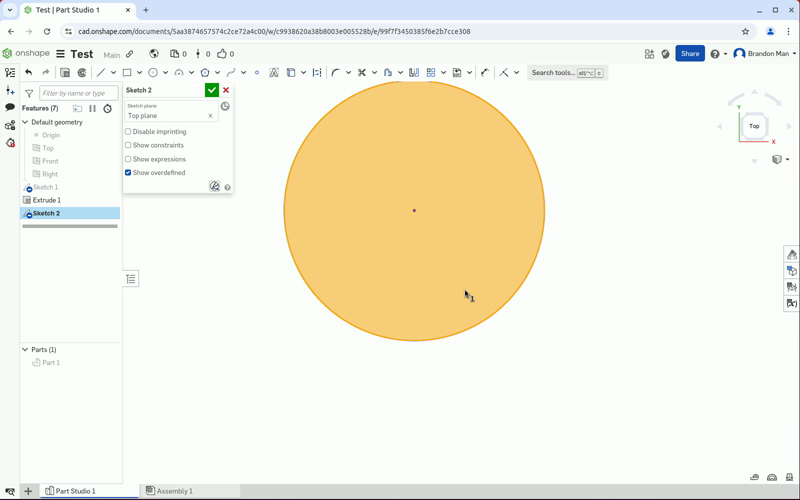
scroll(-6)
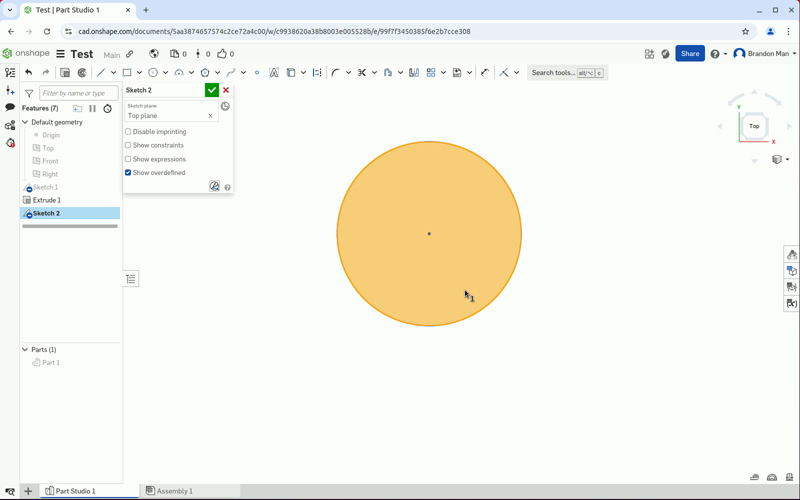
scroll(-6)
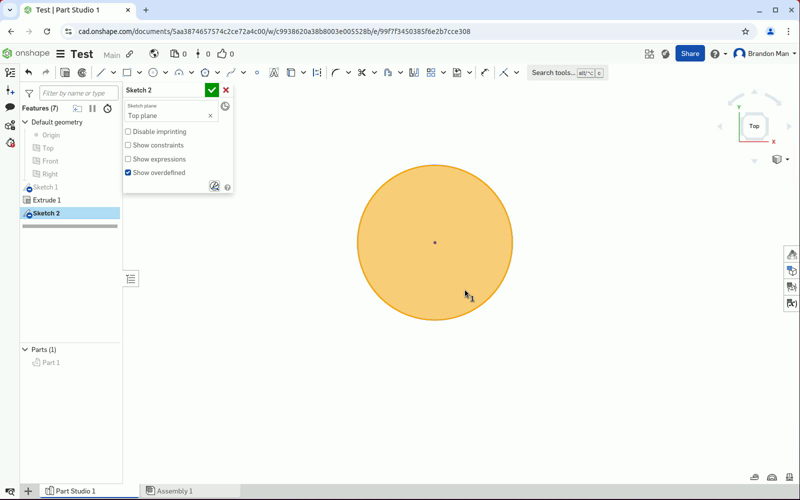
scroll(-6)
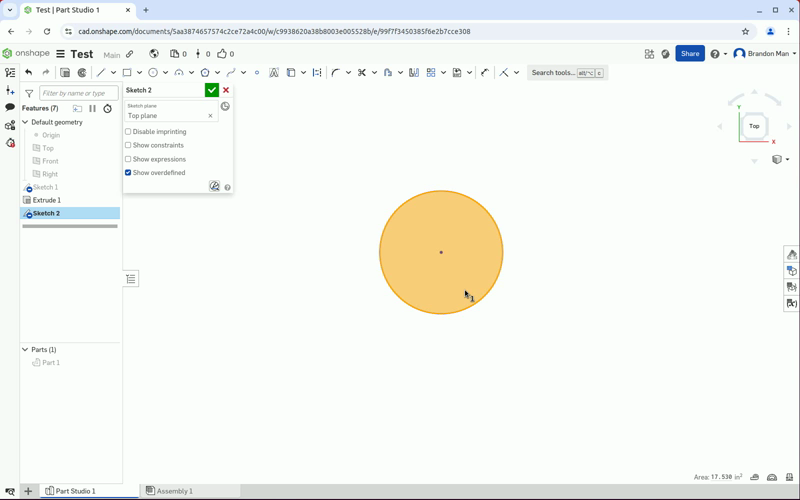
scroll(-6)
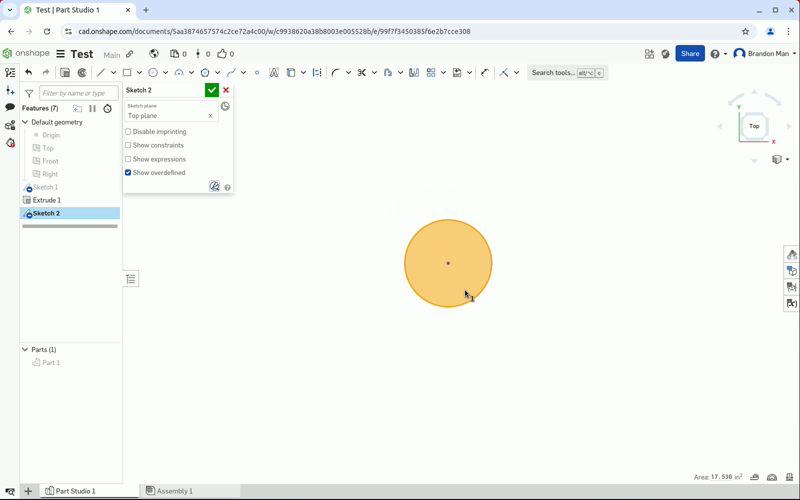
scroll(-6)
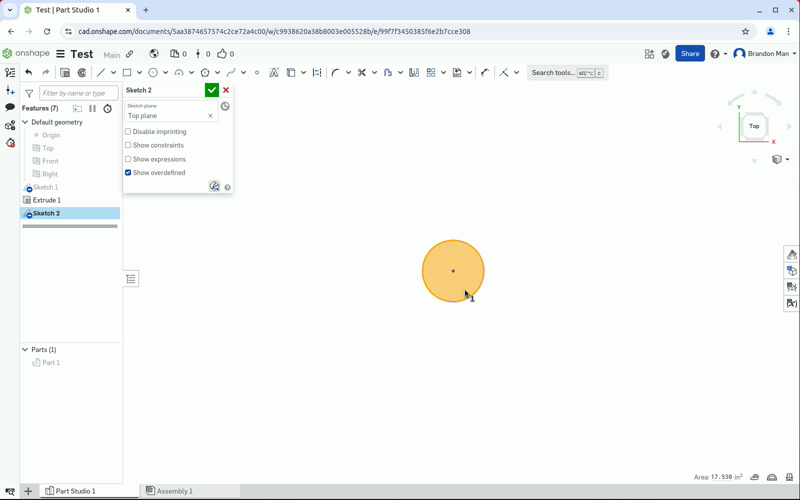
scroll(-6)
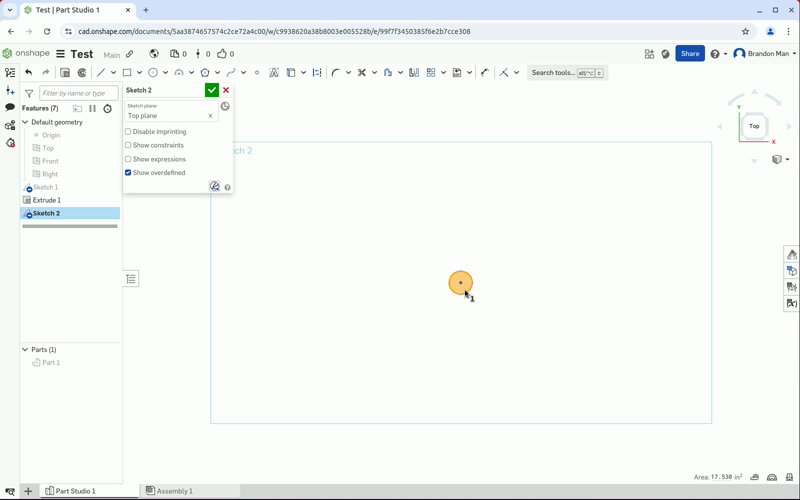
mouse_move(73, 352)
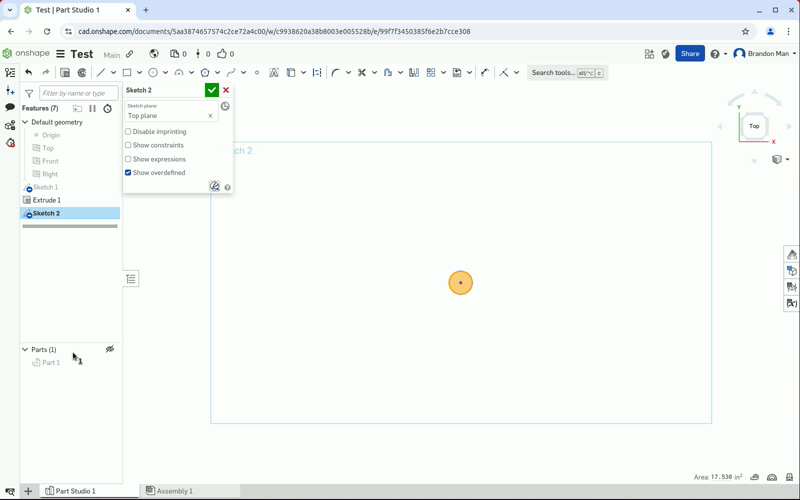
key(shift+y)
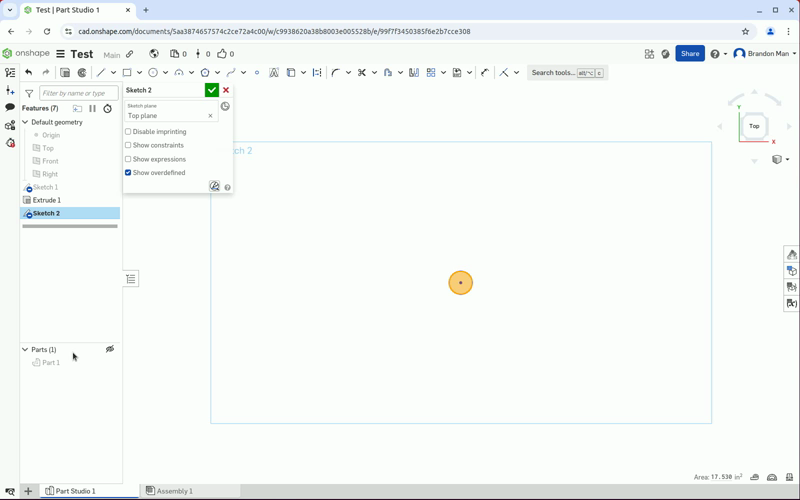
key(shift+e)
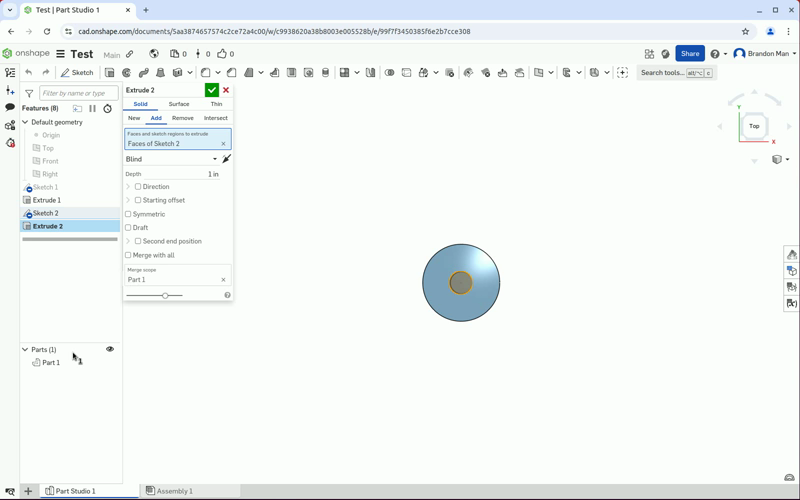
mouse_move(143, 106)
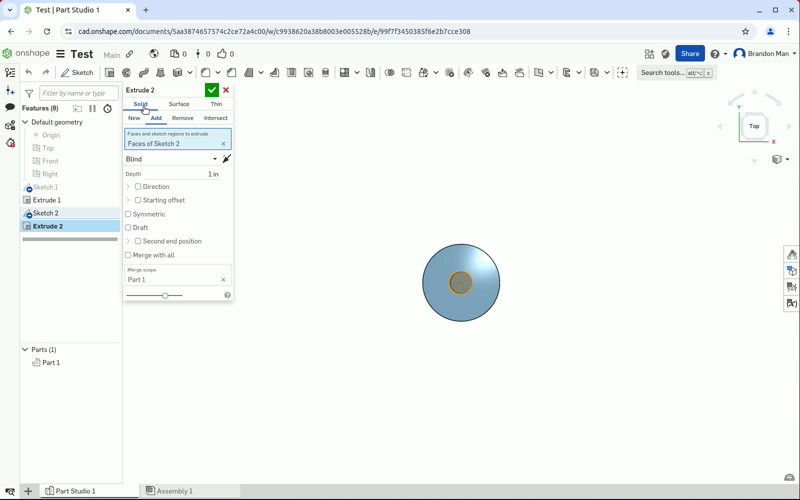
click(143, 106)
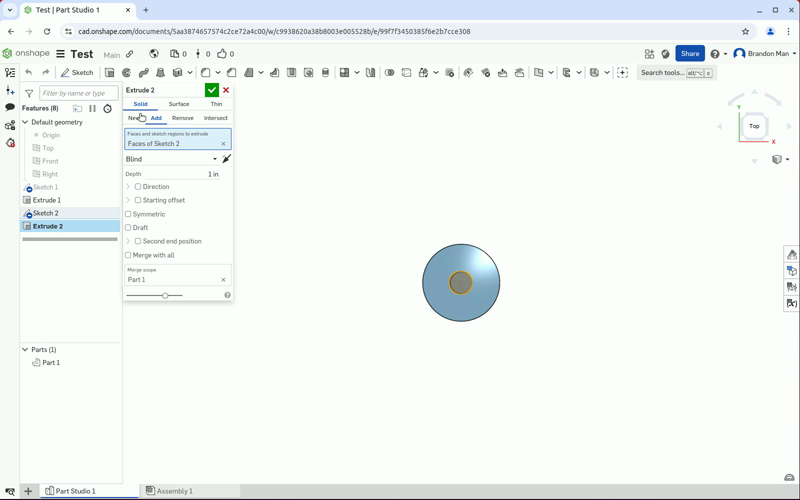
mouse_move(137, 120)
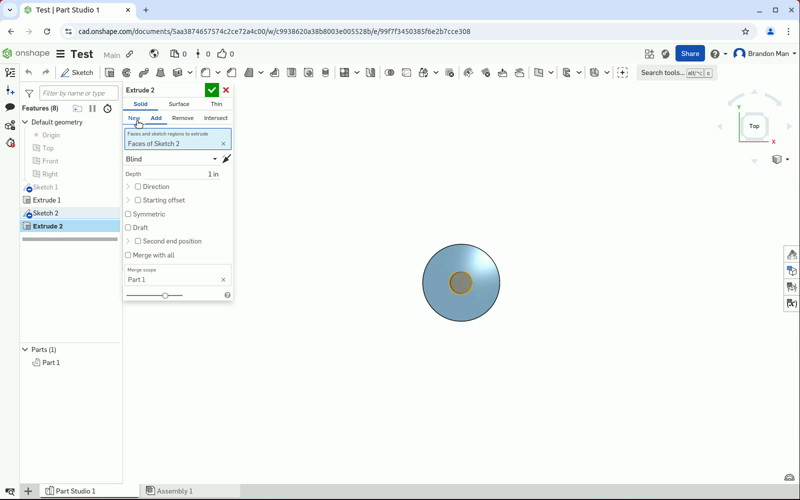
click(137, 120)
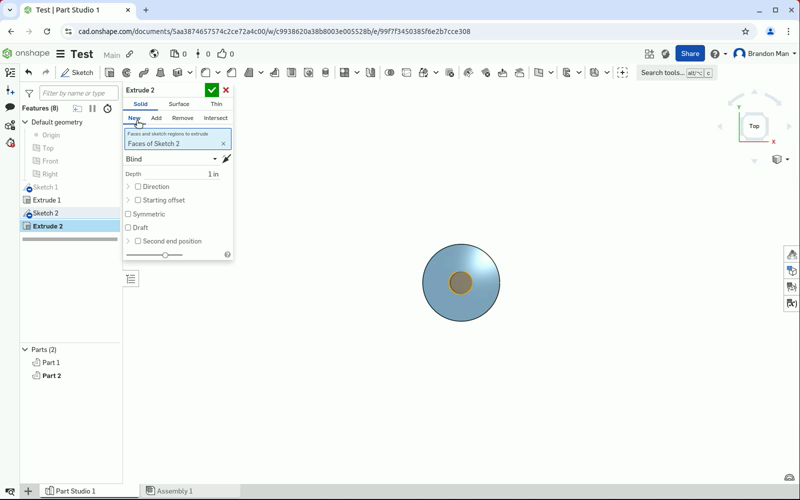
key(tab, 4)
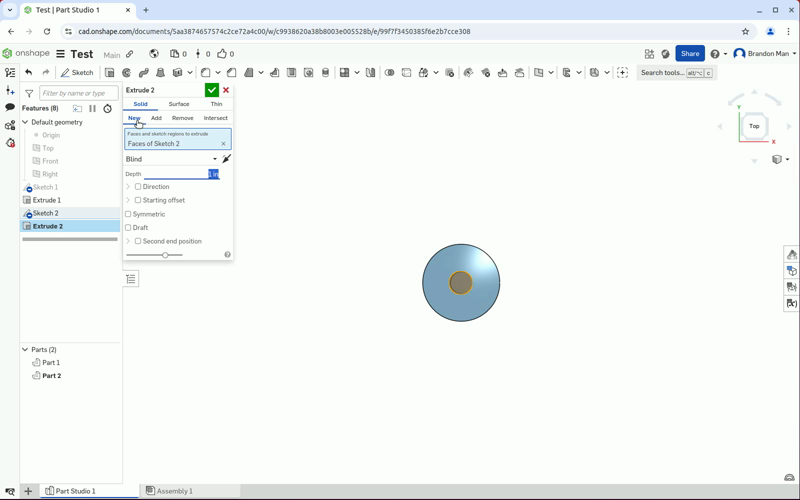
text(7.703)
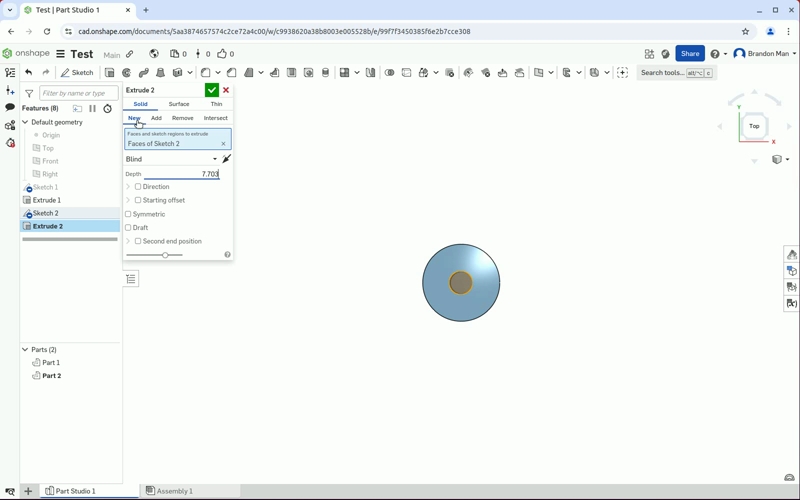
key(enter)
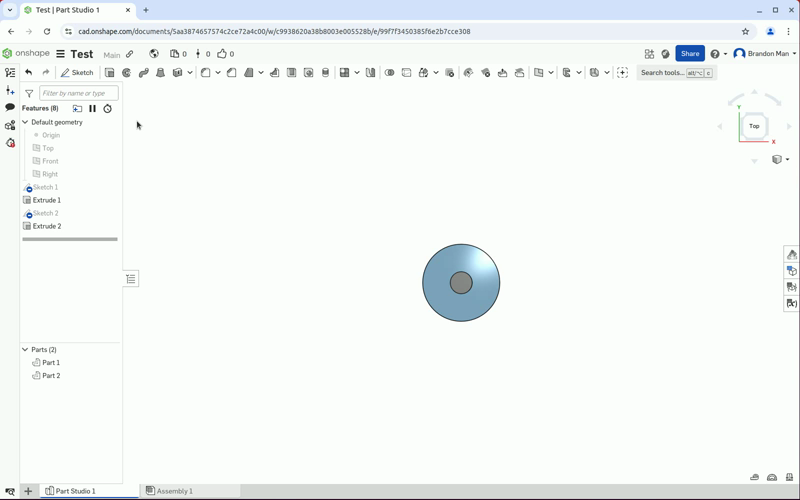
key(shift+h)
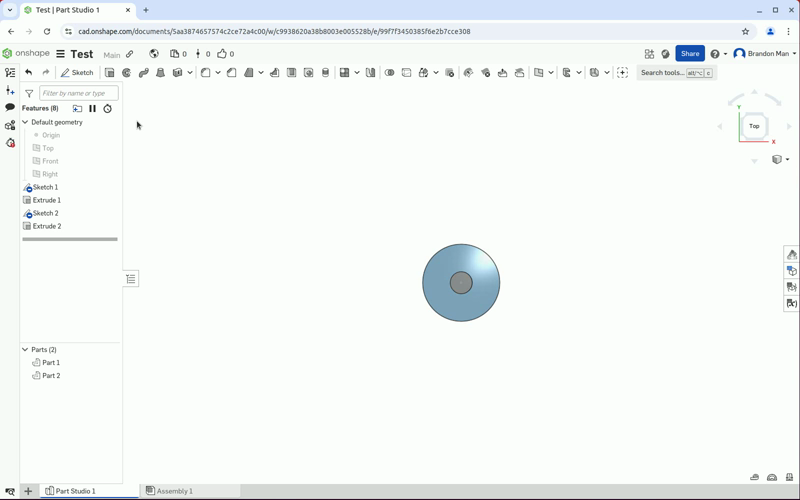
key(shift+h)
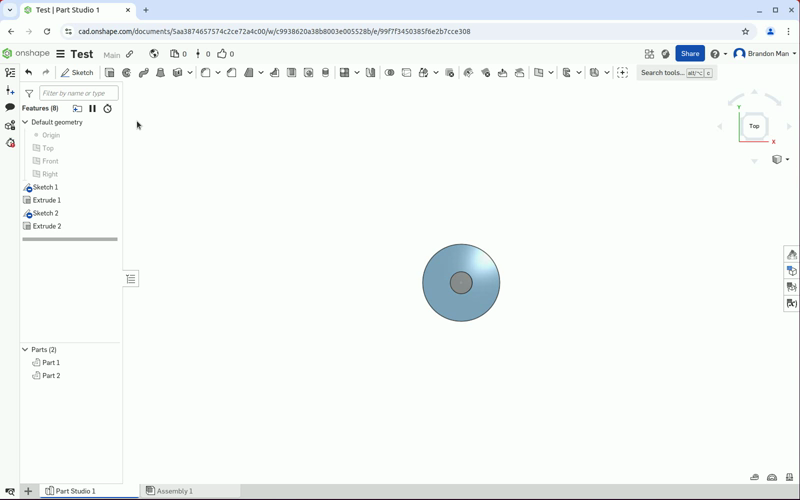
key(shift+7)
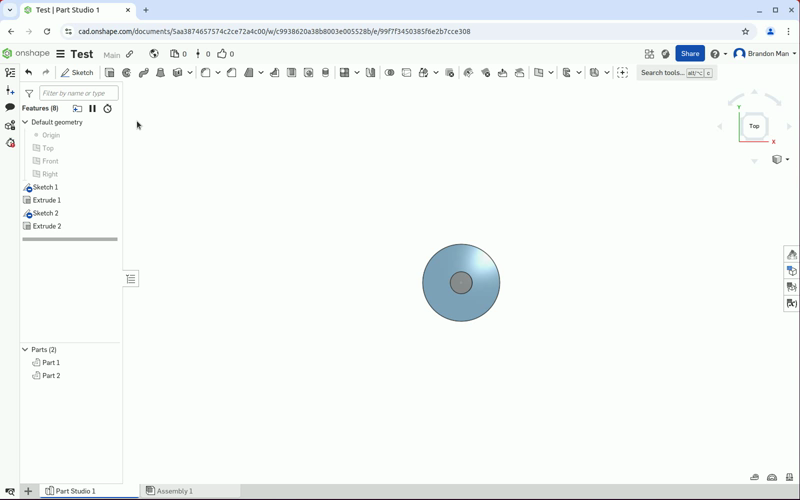
key(up, 3)
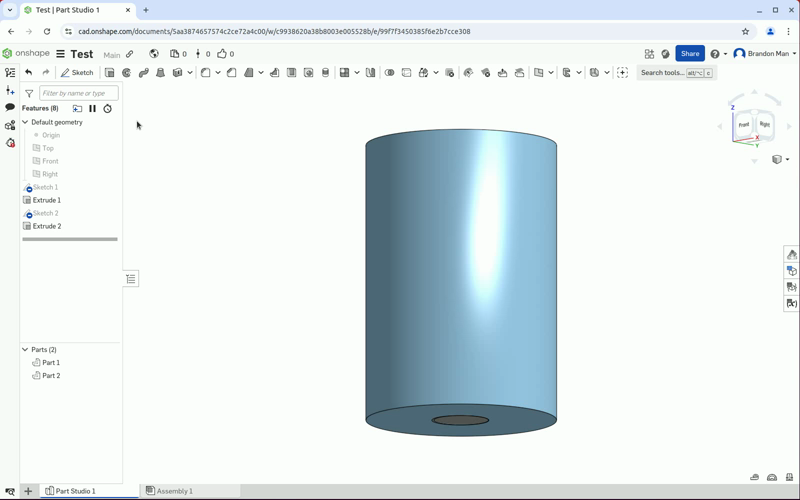
key(left, 3)
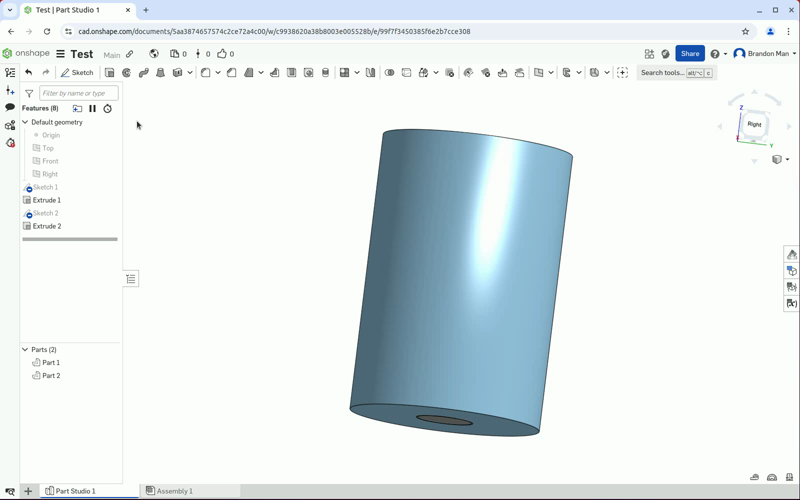
key(right, 3)
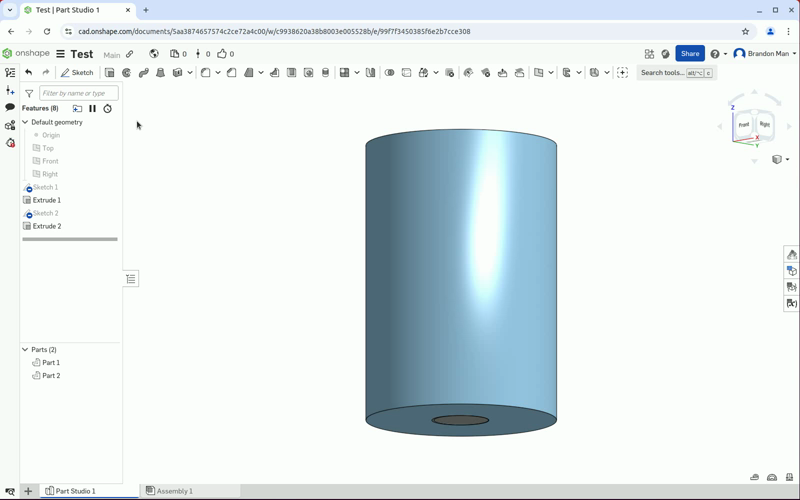
key(down, 3)
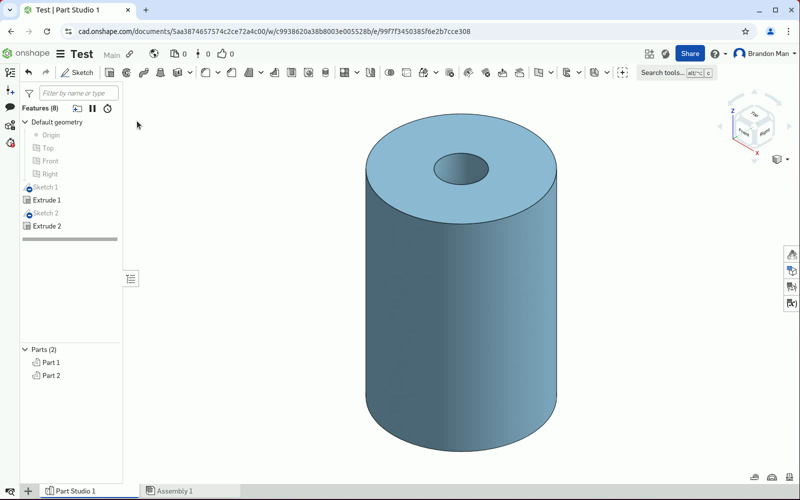
mouse_move(73, 189)
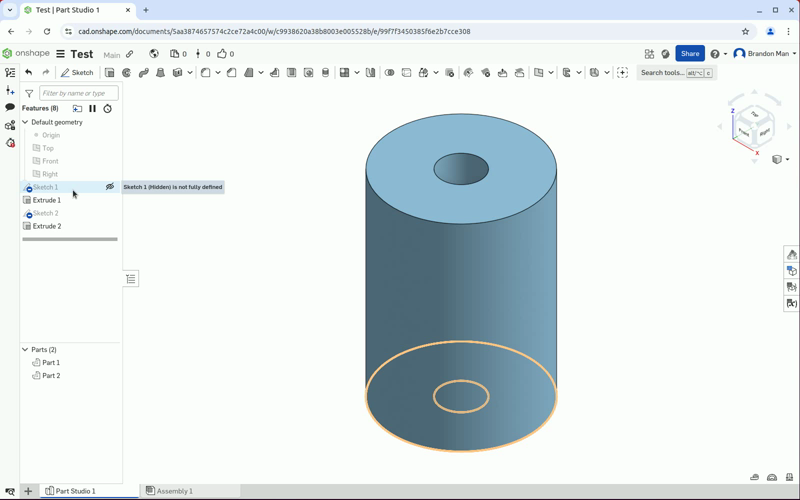
click(73, 189)